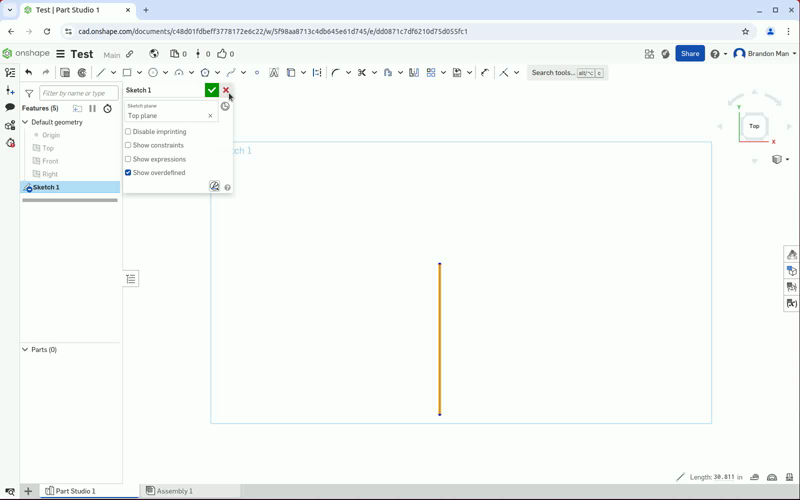
key(shift+h)
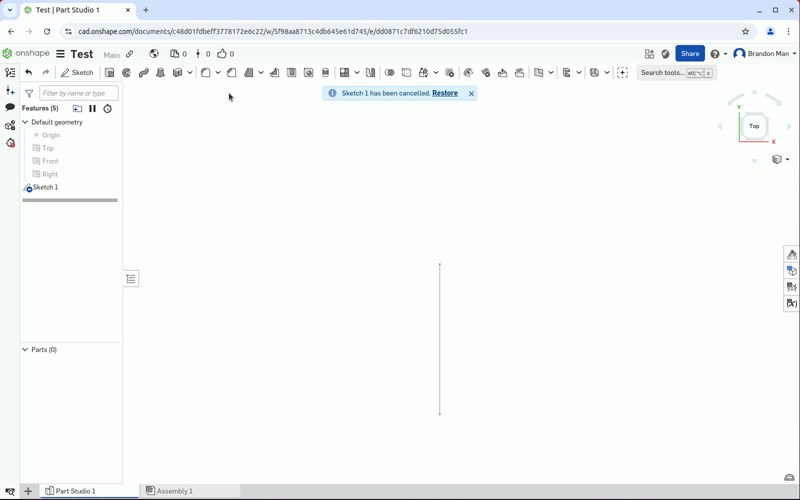
mouse_move(73, 352)
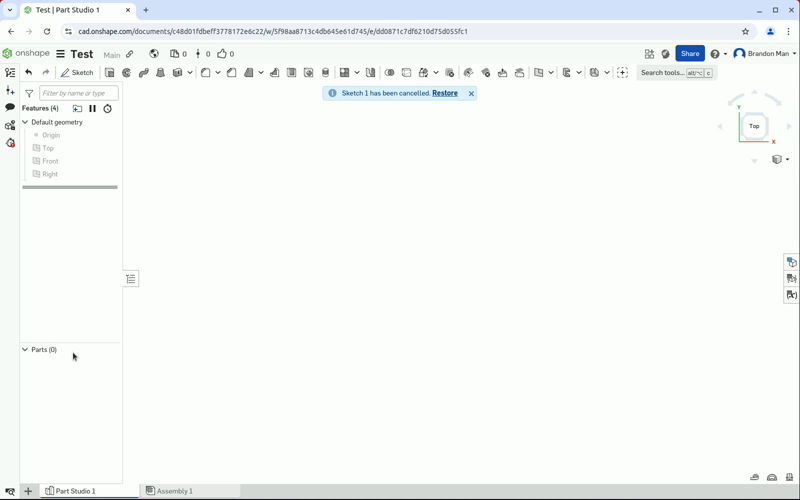
key(y)
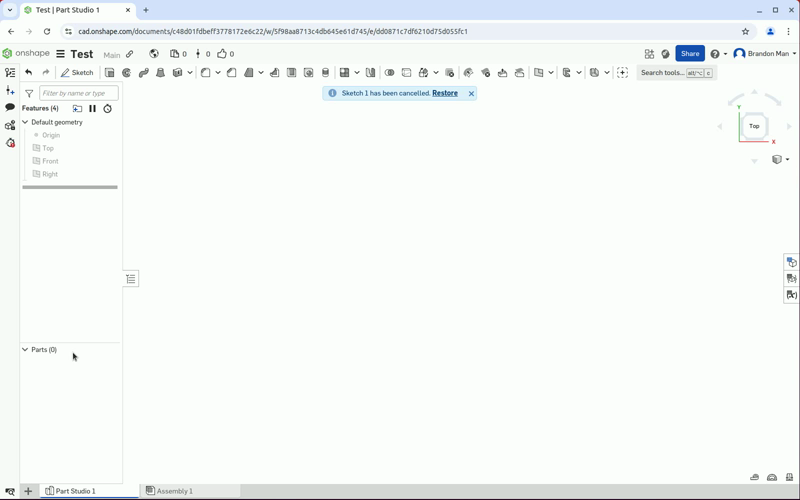
key(shift+p)
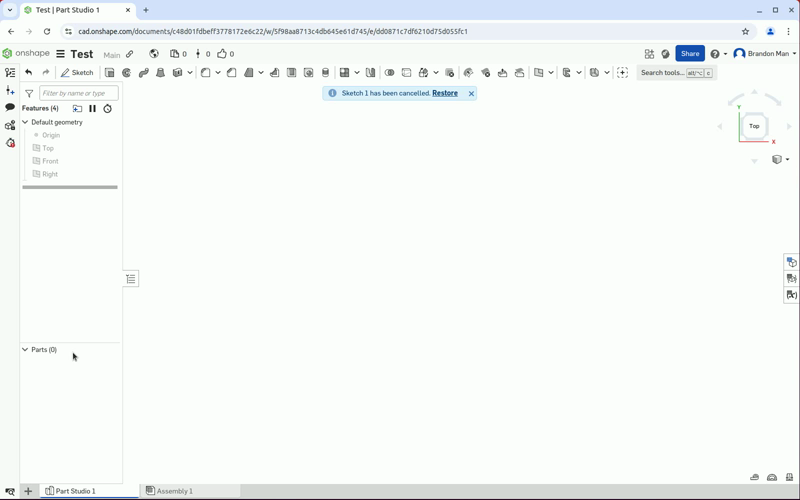
key(space)
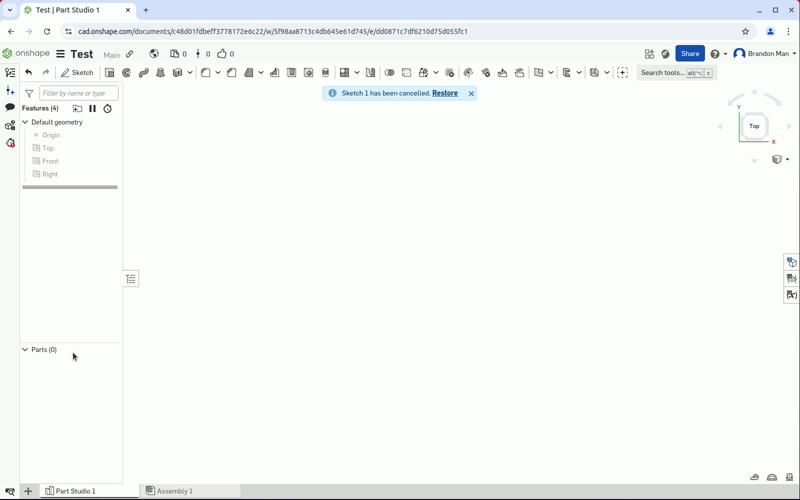
key_down(shift)
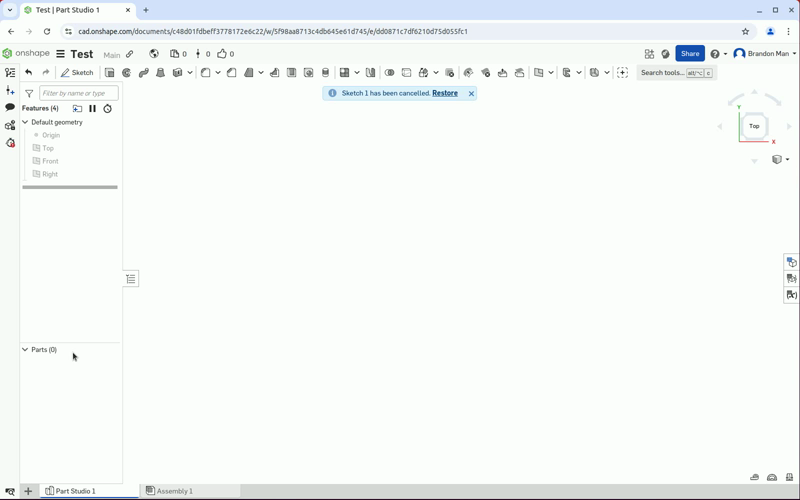
key(up)
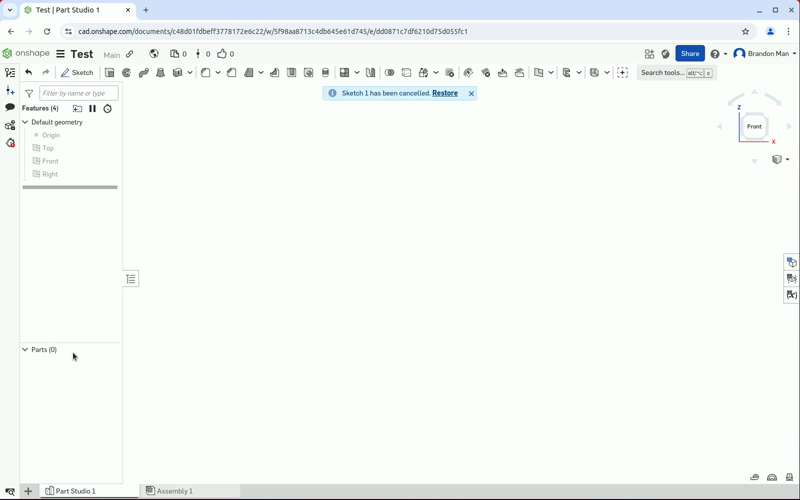
key_up(shift)
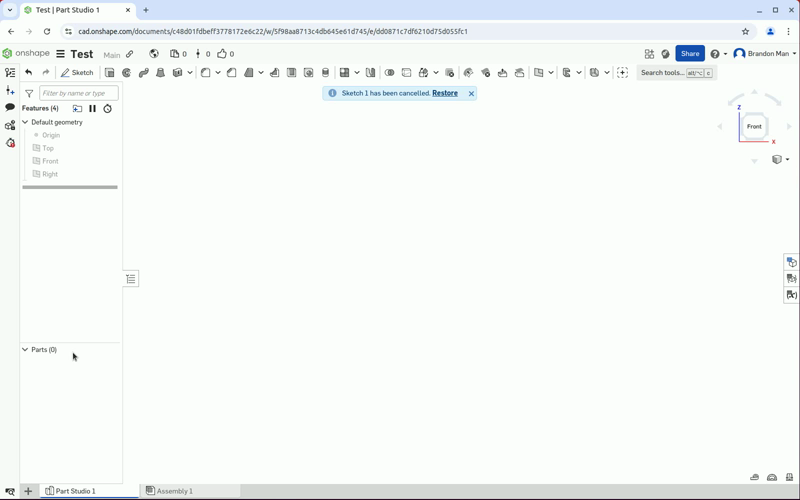
mouse_move(73, 352)
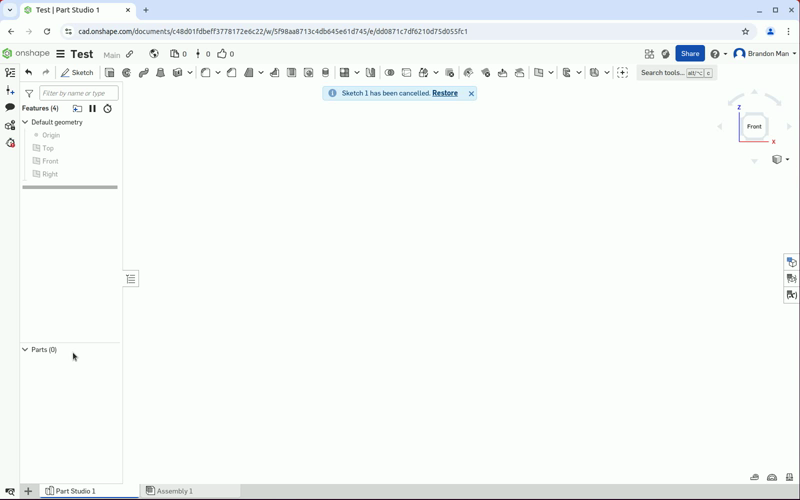
key(shift+y)
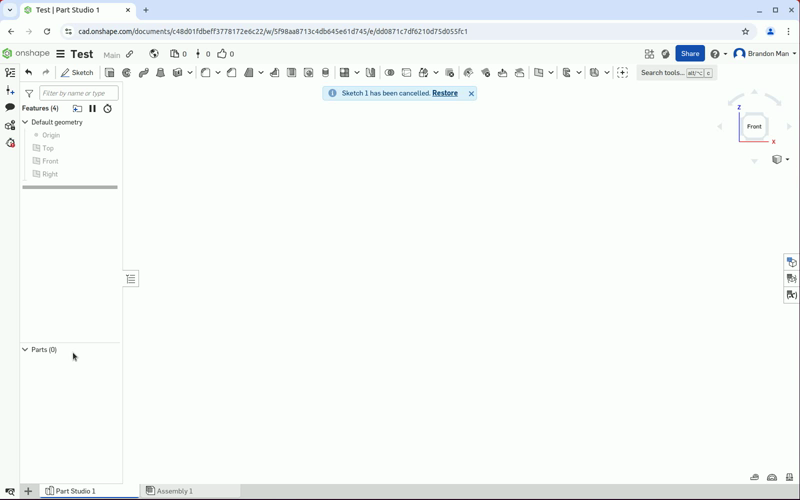
key(shift+s)
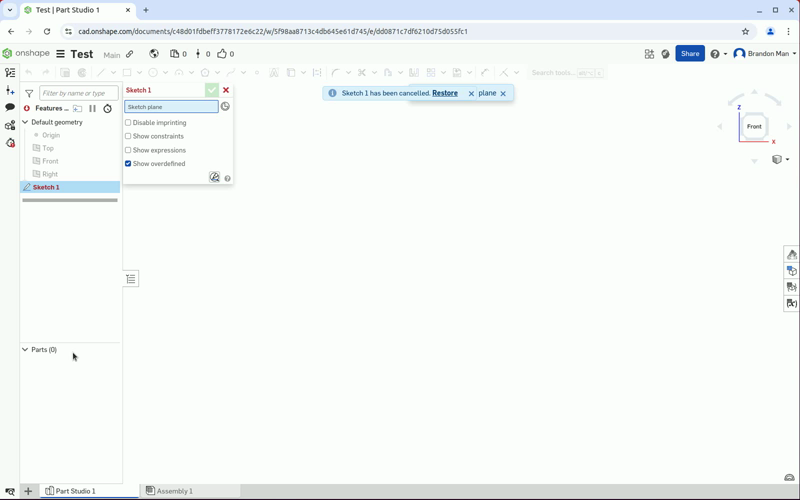
mouse_move(73, 163)
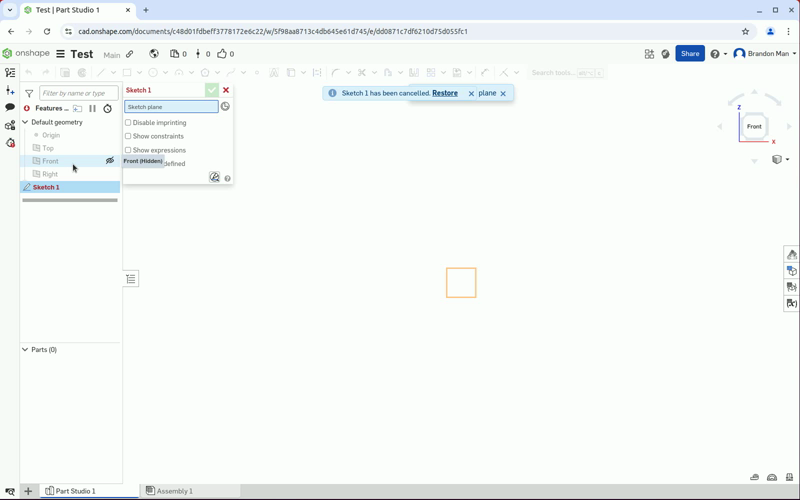
click(73, 163)
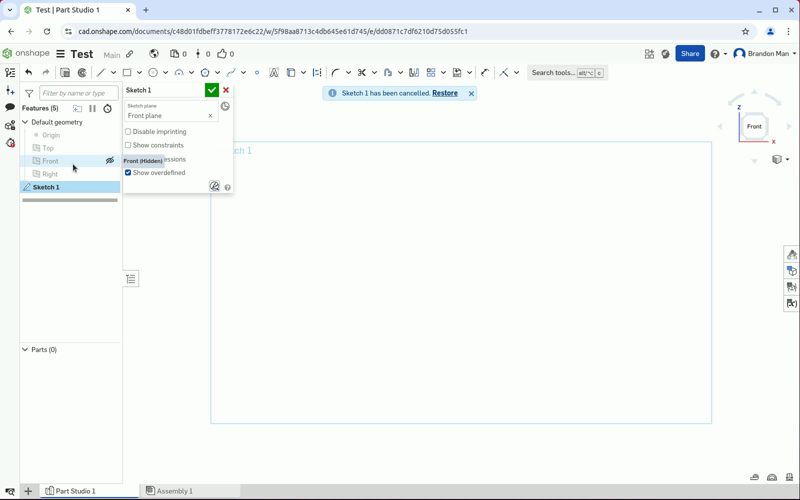
mouse_move(73, 352)
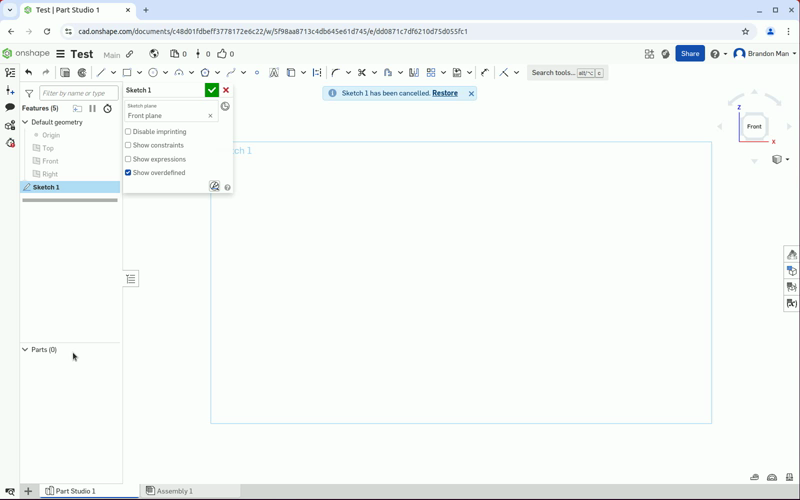
key(y)
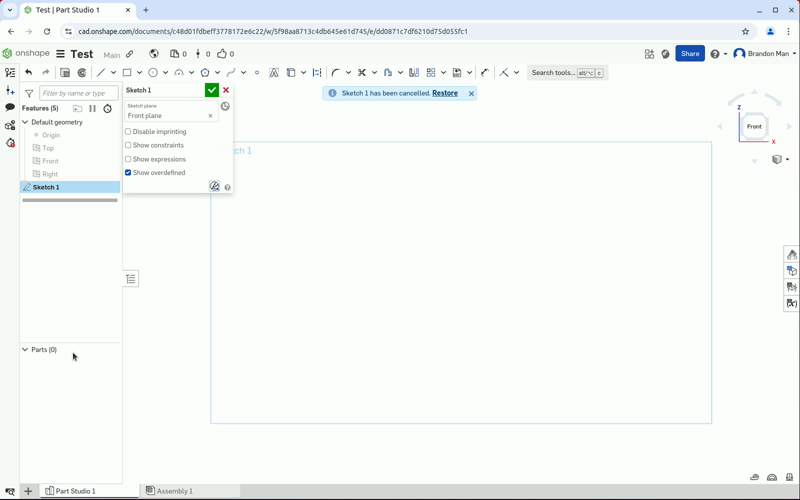
key(l)
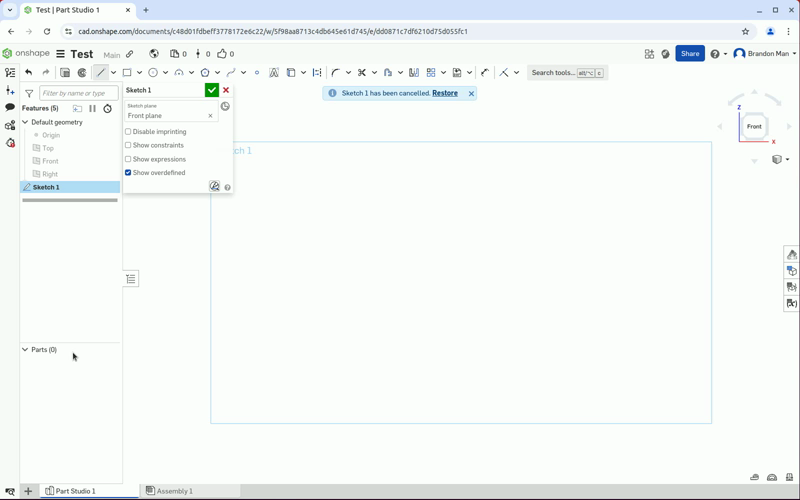
key_down(shift)
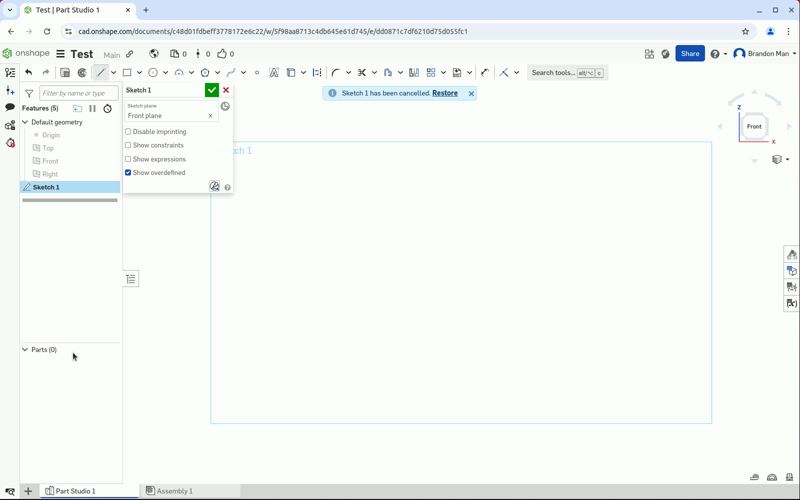
mouse_move(389, 324)
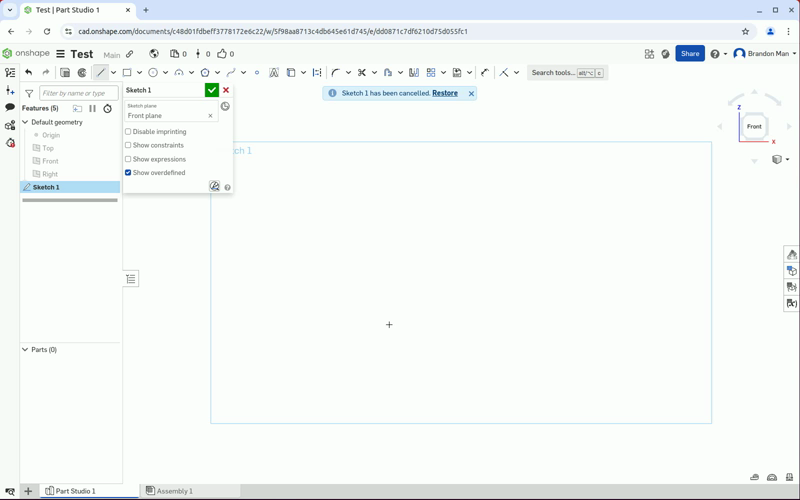
click(389, 324)
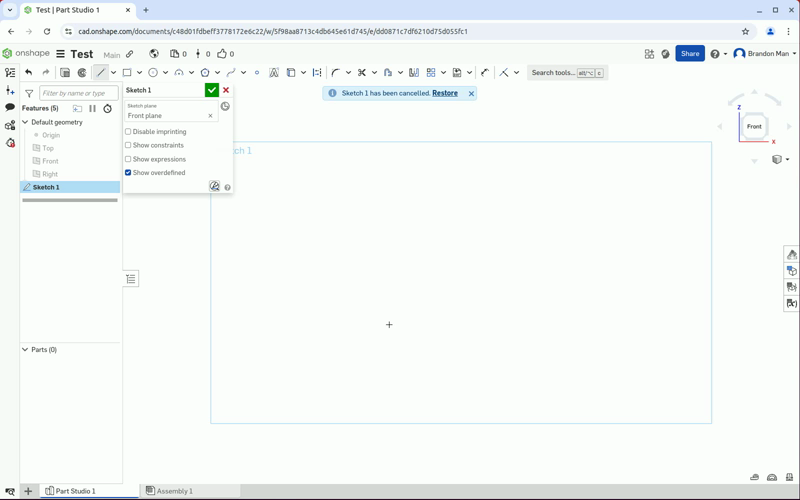
key_up(shift)
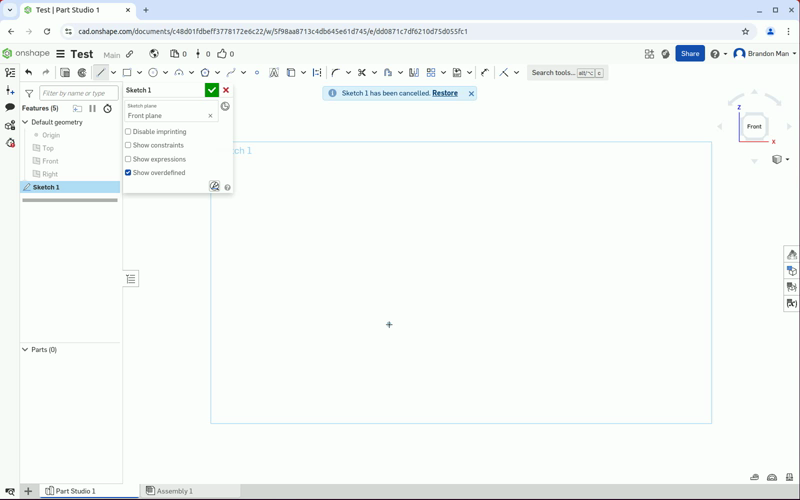
key_down(shift)
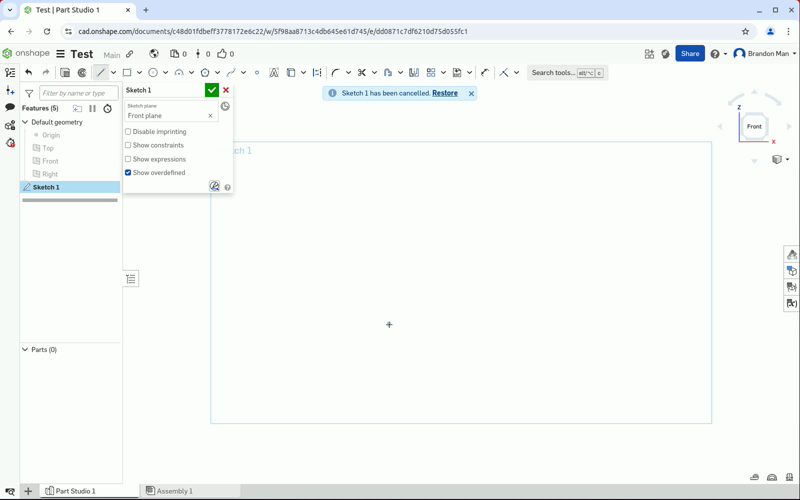
mouse_move(557, 324)
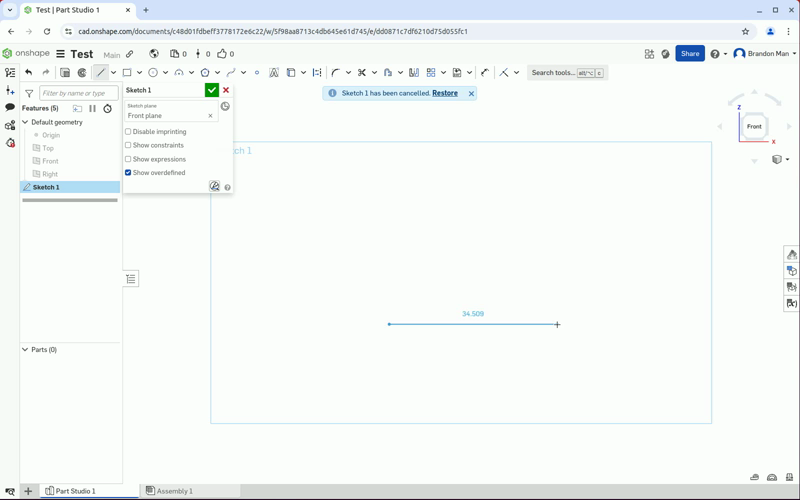
click(557, 324)
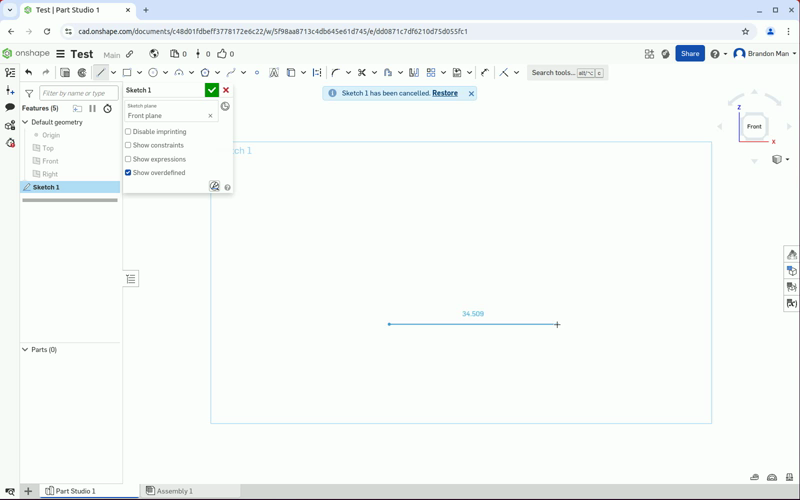
key_up(shift)
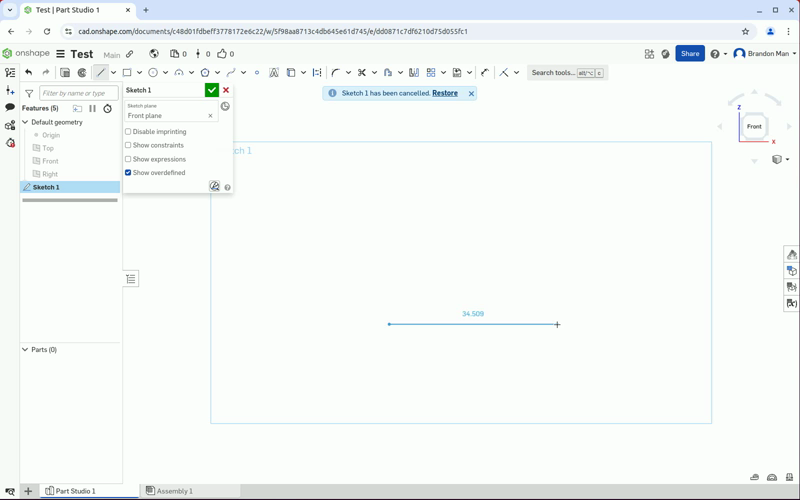
key_down(shift)
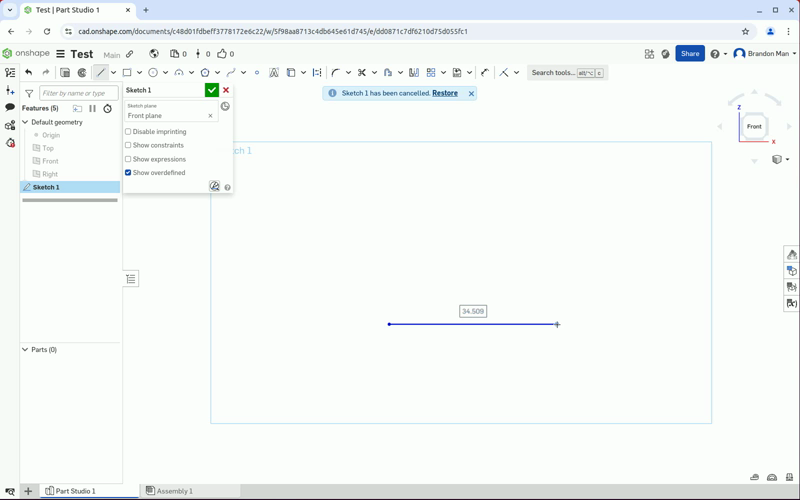
mouse_move(557, 238)
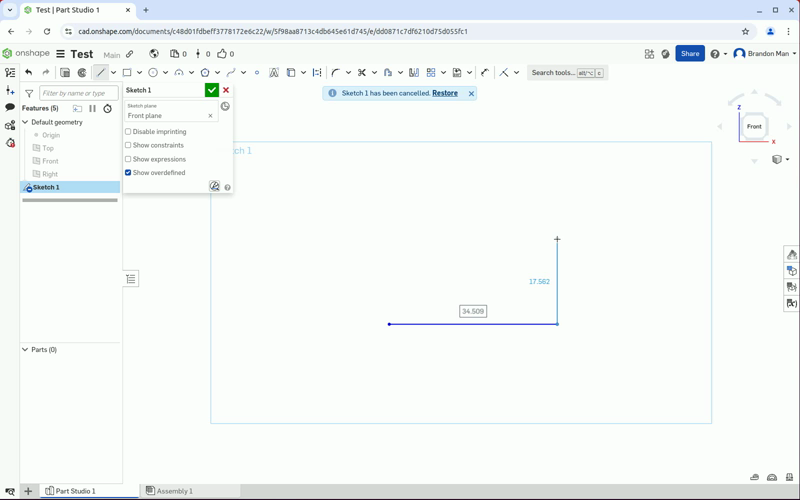
click(557, 238)
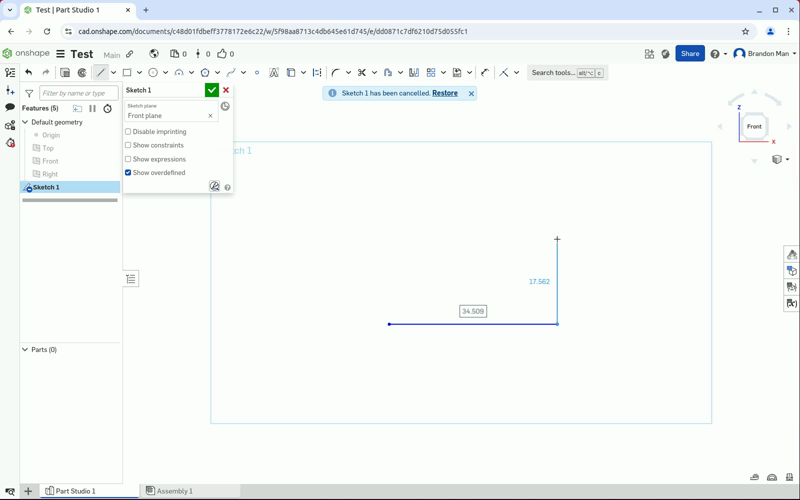
key_up(shift)
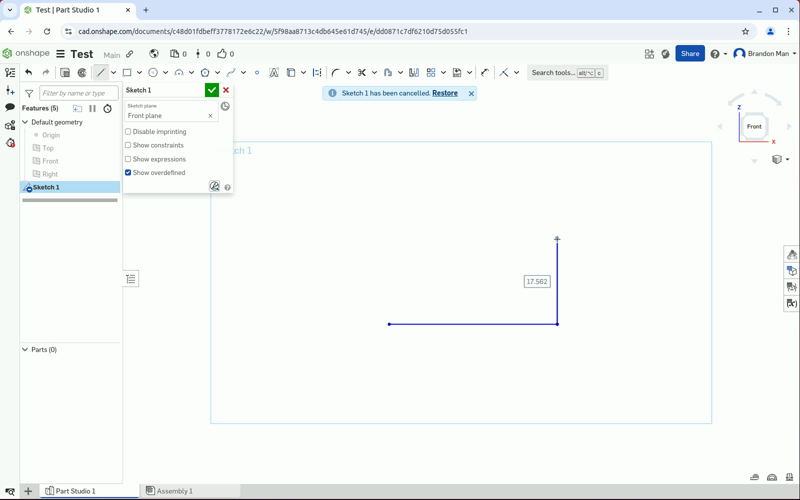
key_down(shift)
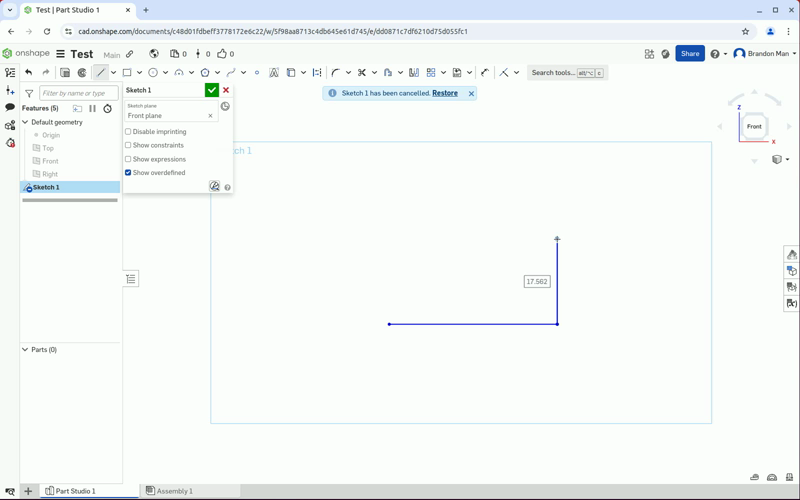
mouse_move(587, 238)
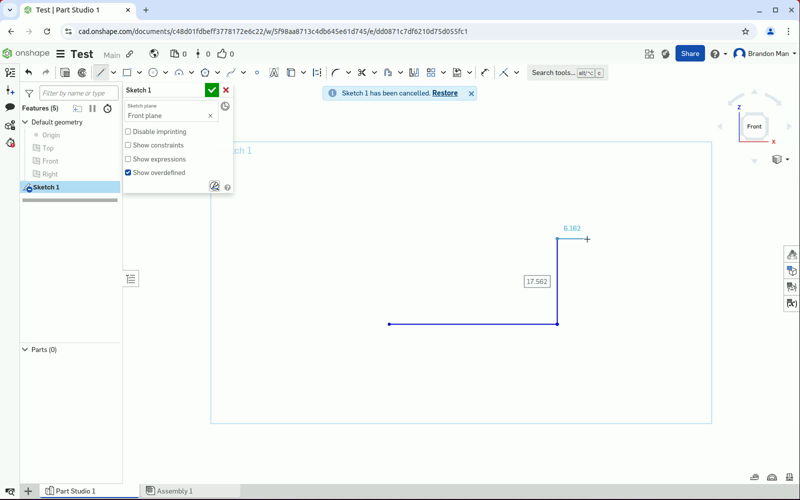
mouse_move(529, 238)
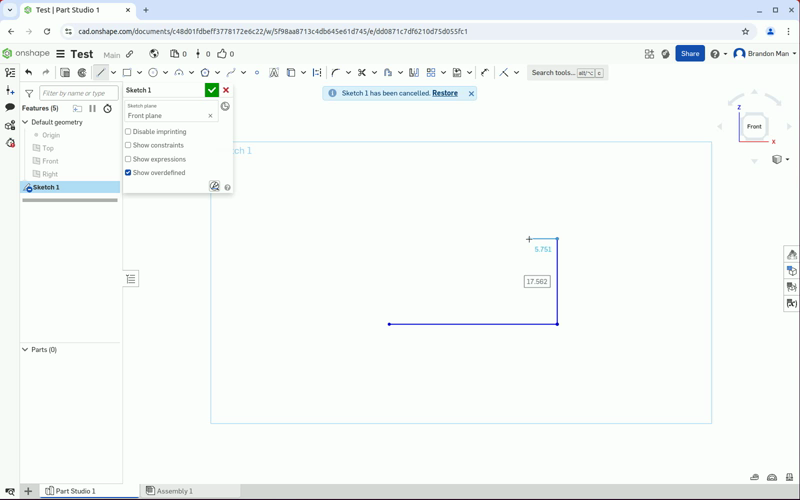
click(529, 238)
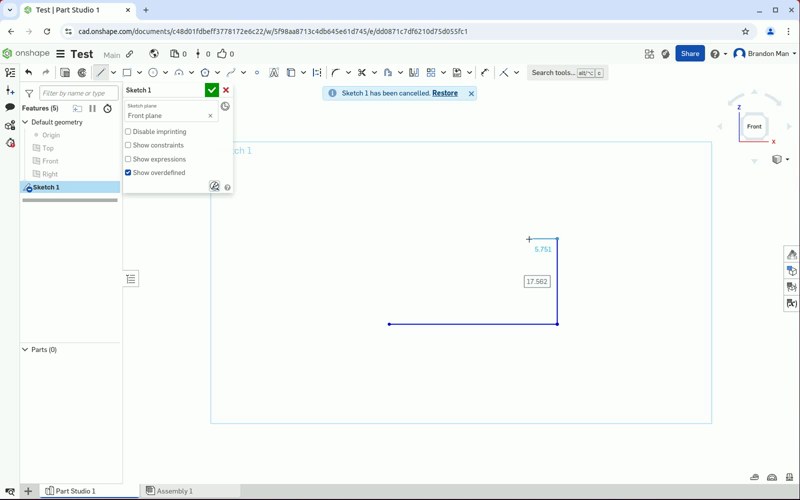
key_up(shift)
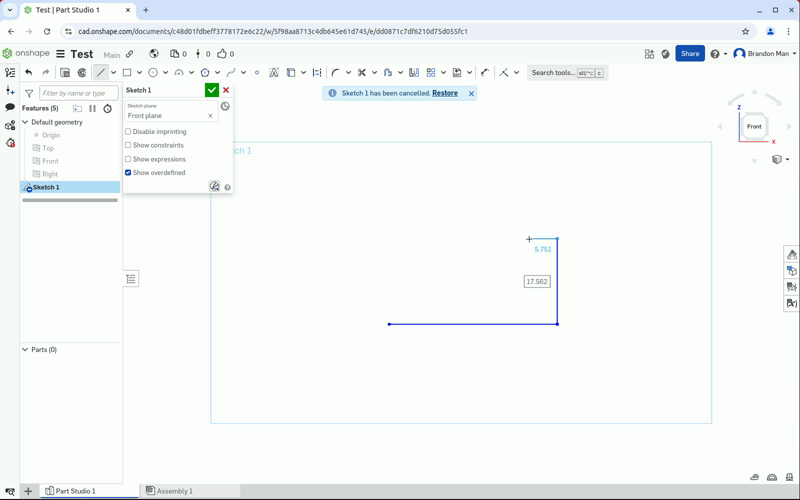
key_down(shift)
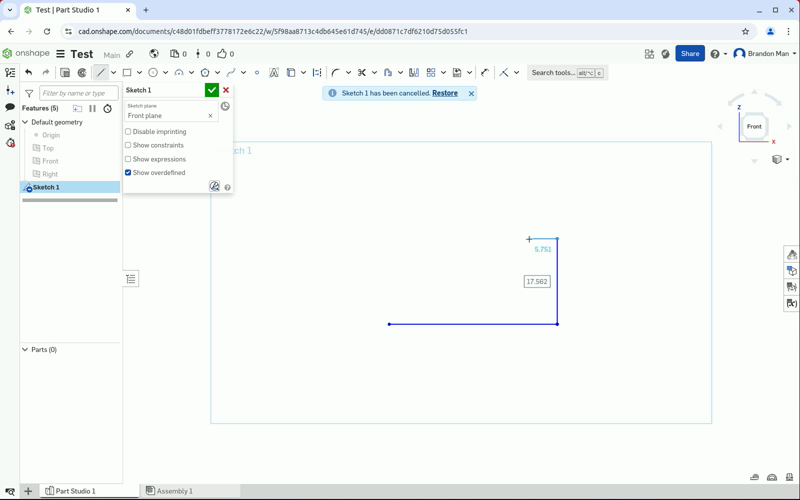
mouse_move(559, 238)
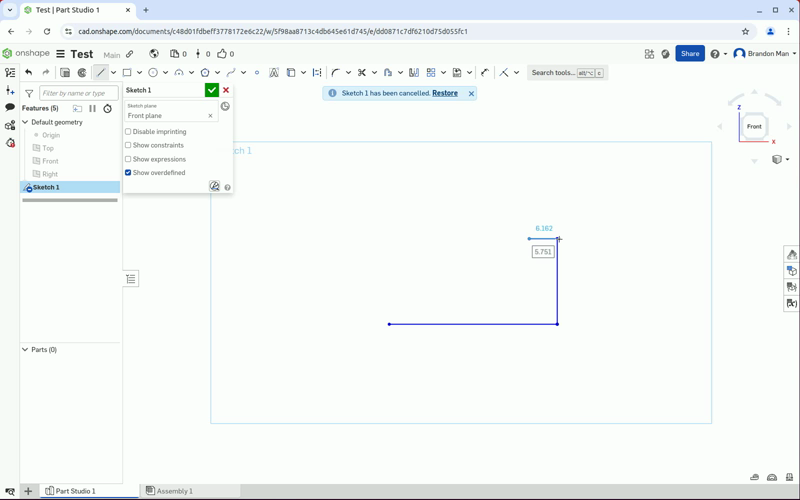
mouse_move(529, 283)
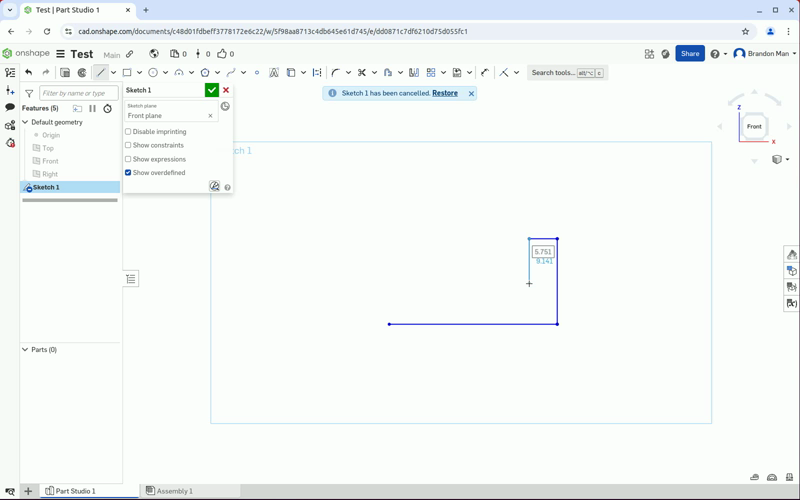
click(529, 283)
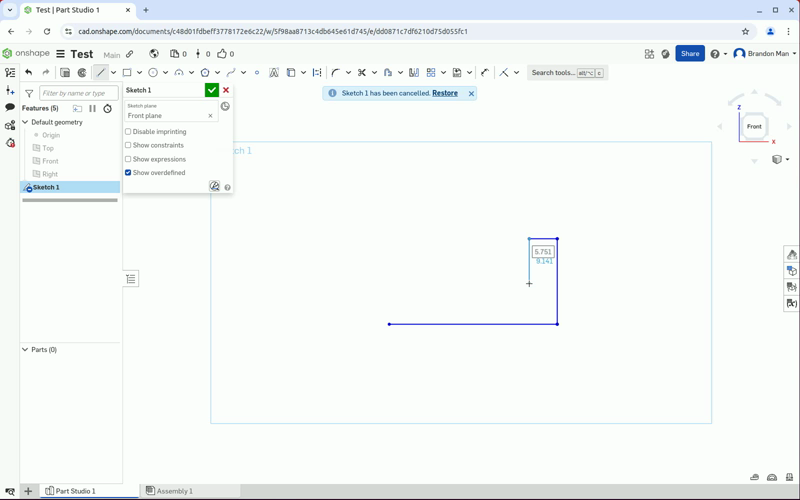
key_up(shift)
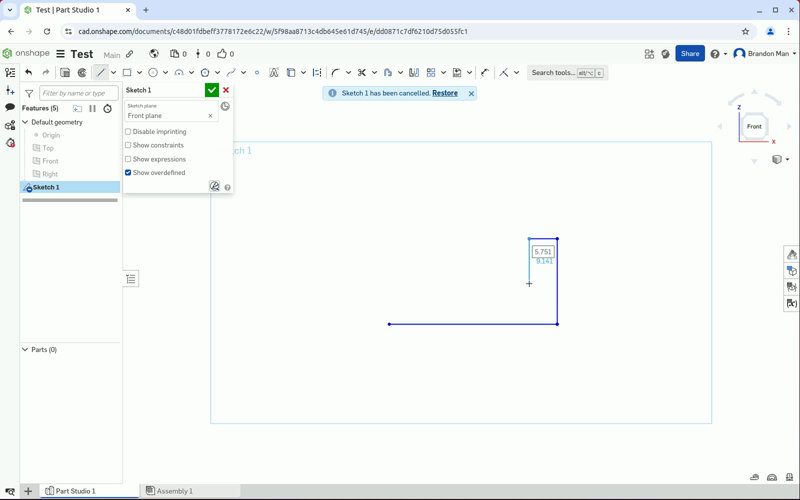
key_down(shift)
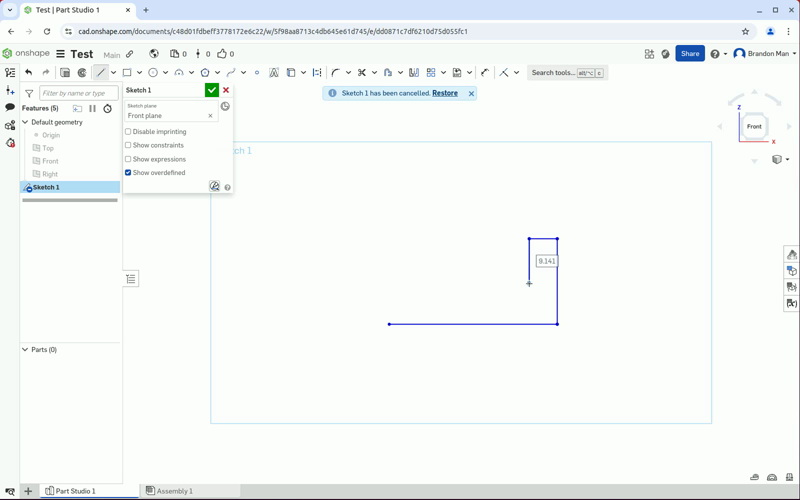
mouse_move(417, 283)
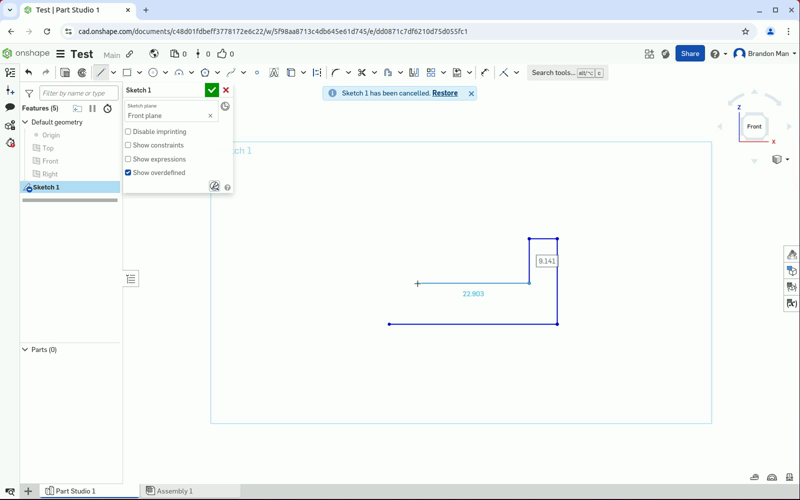
click(417, 283)
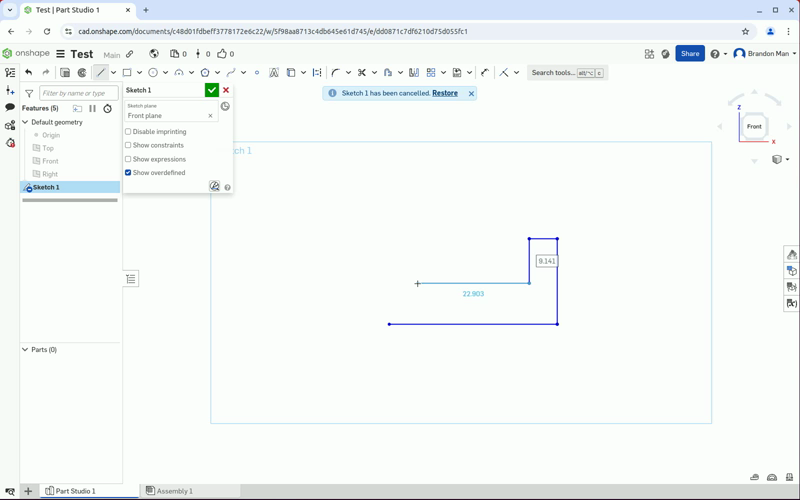
key_up(shift)
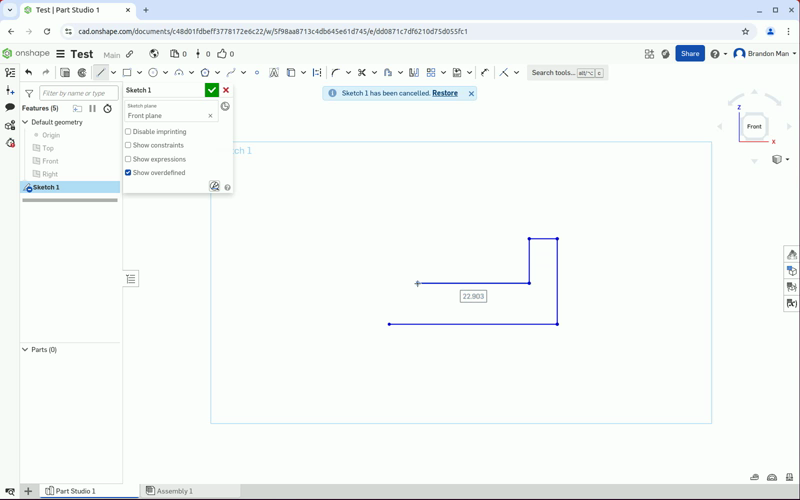
key_down(shift)
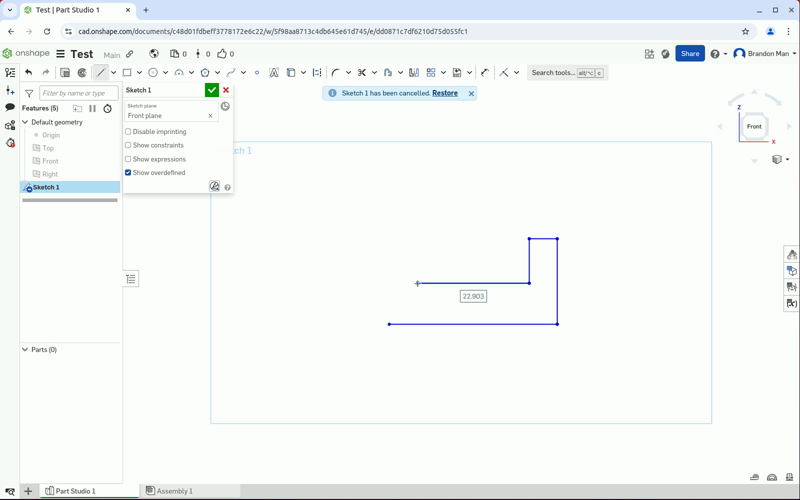
mouse_move(447, 283)
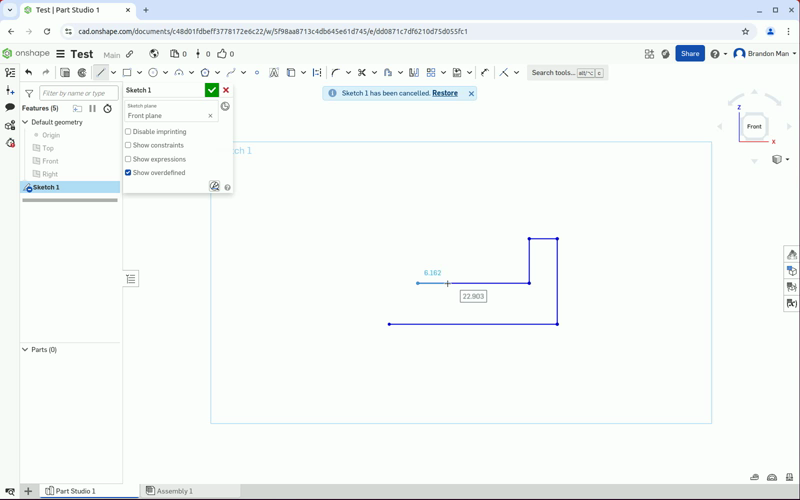
mouse_move(417, 238)
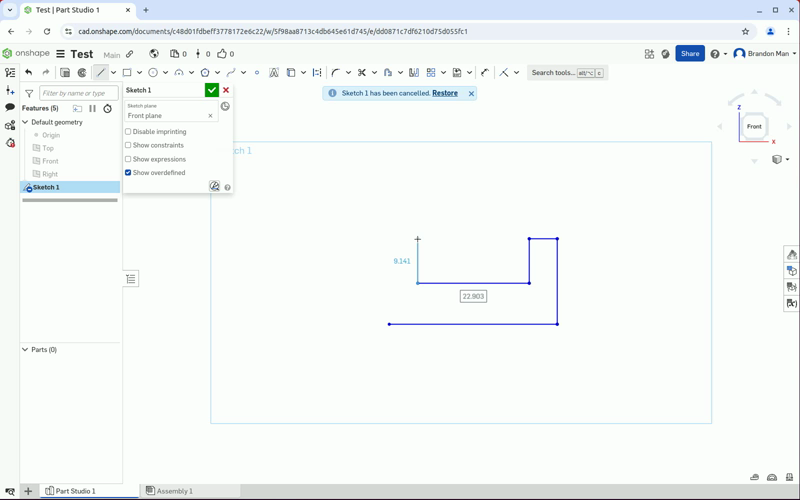
click(417, 238)
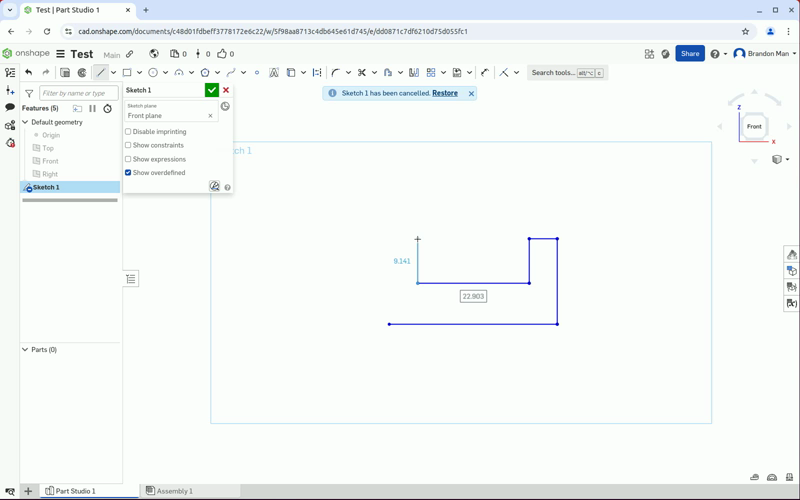
key_up(shift)
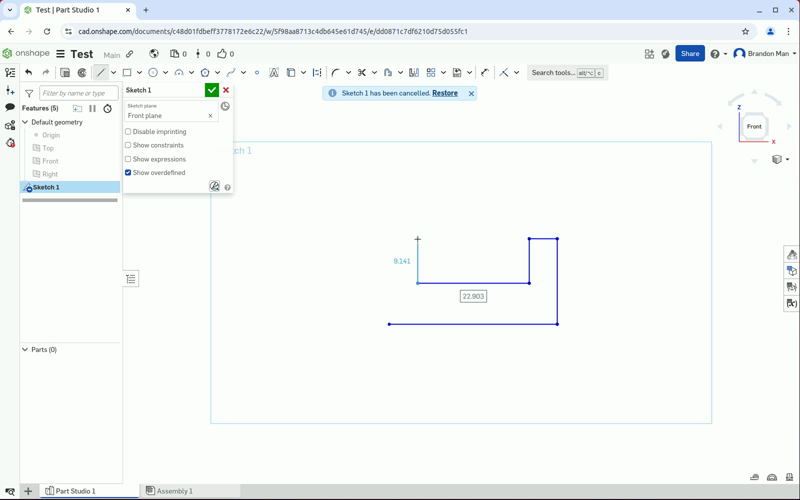
key_down(shift)
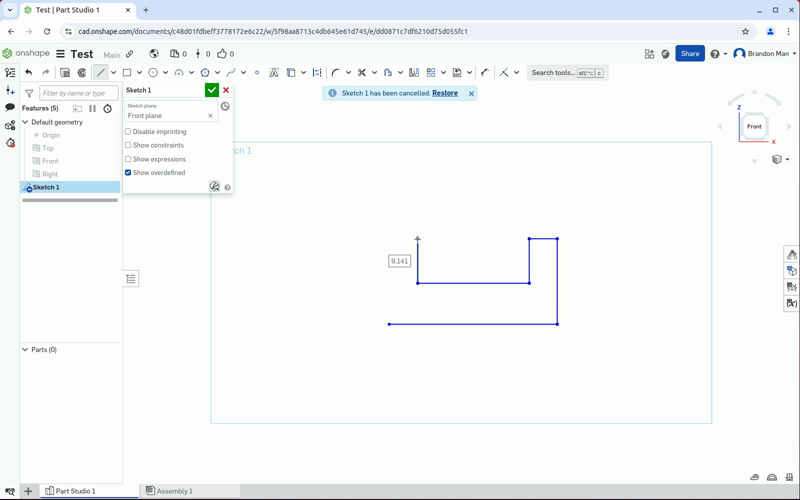
mouse_move(447, 238)
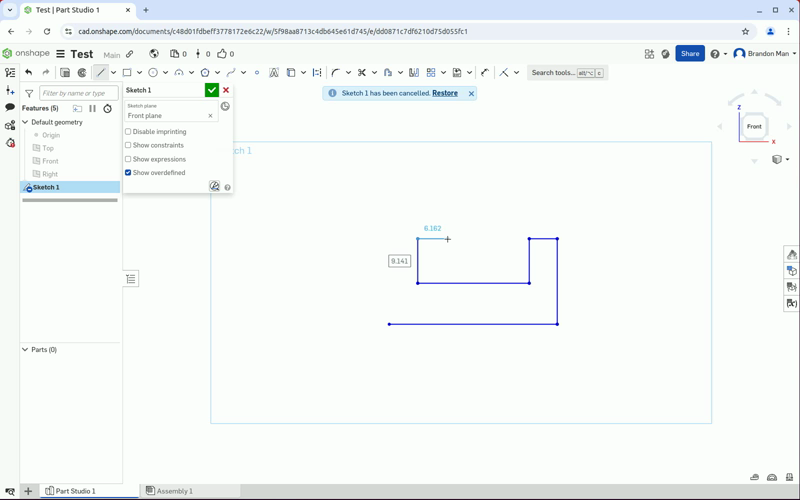
mouse_move(389, 238)
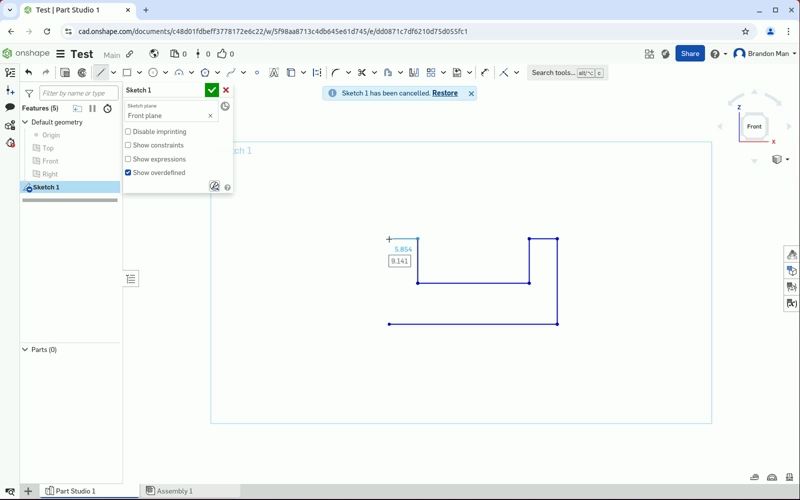
click(389, 238)
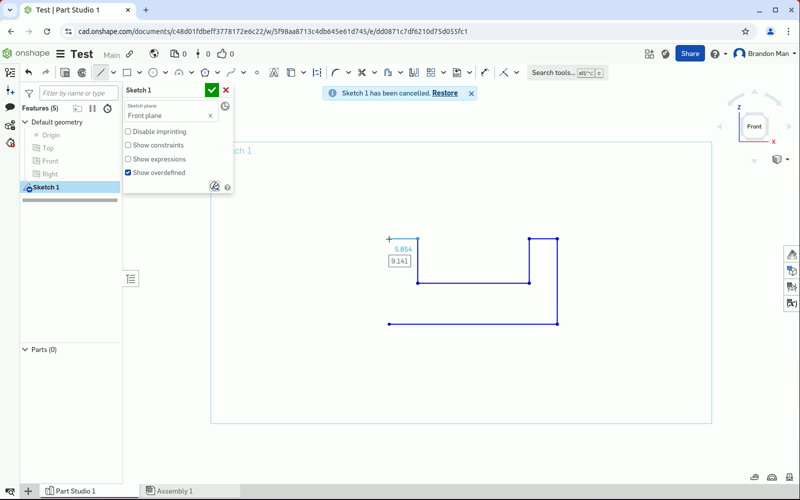
key_up(shift)
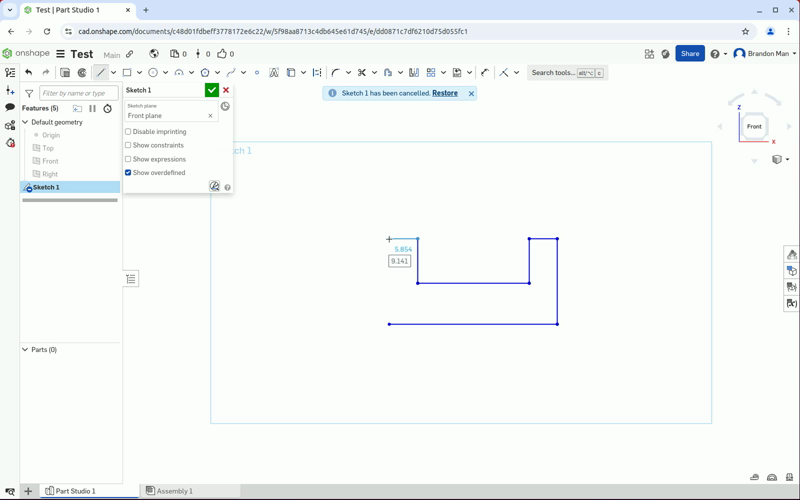
key_down(shift)
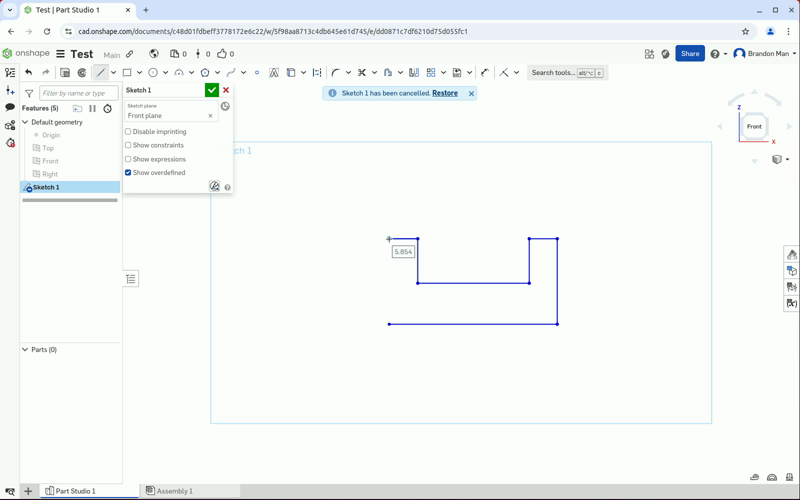
mouse_move(389, 324)
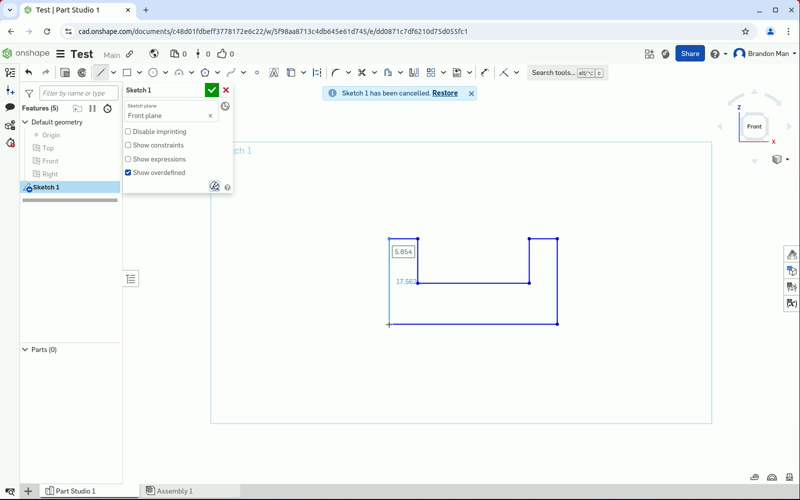
key_up(shift)
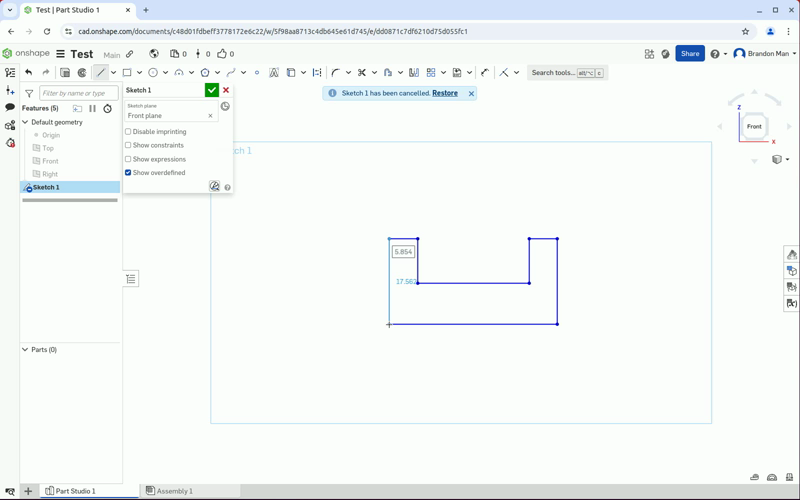
click(389, 324)
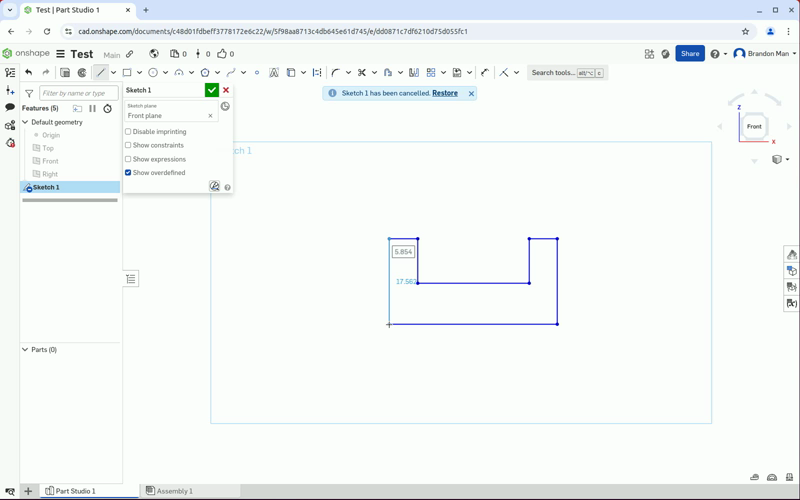
key(esc)
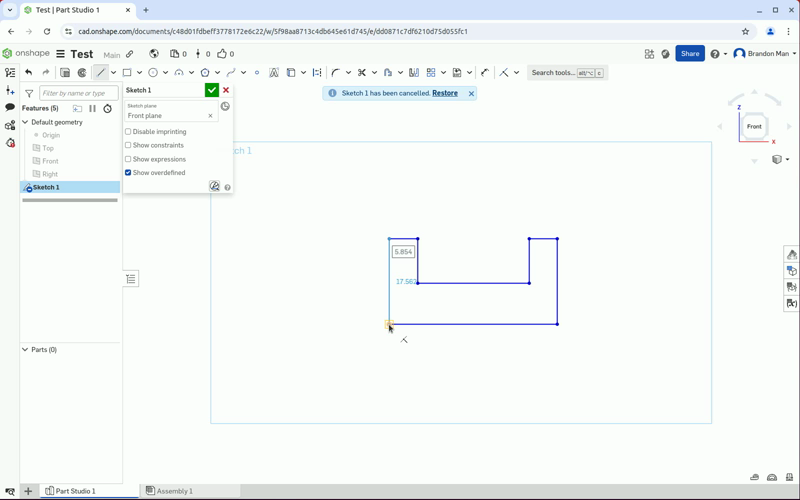
mouse_move(410, 276)
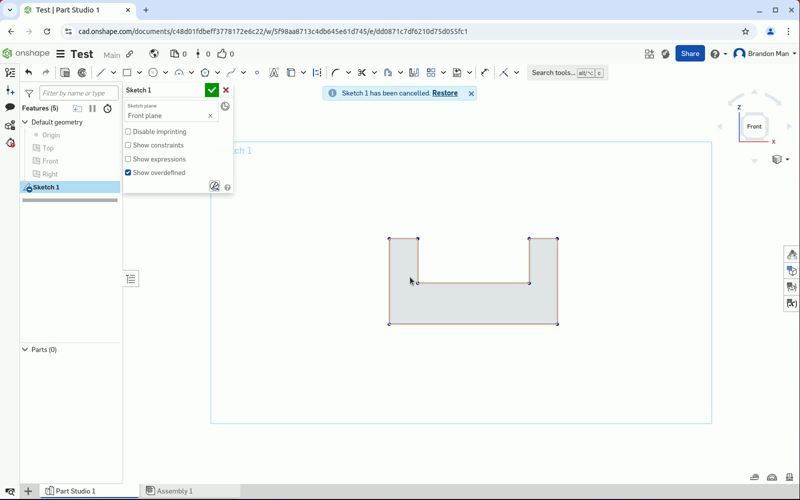
click(410, 276)
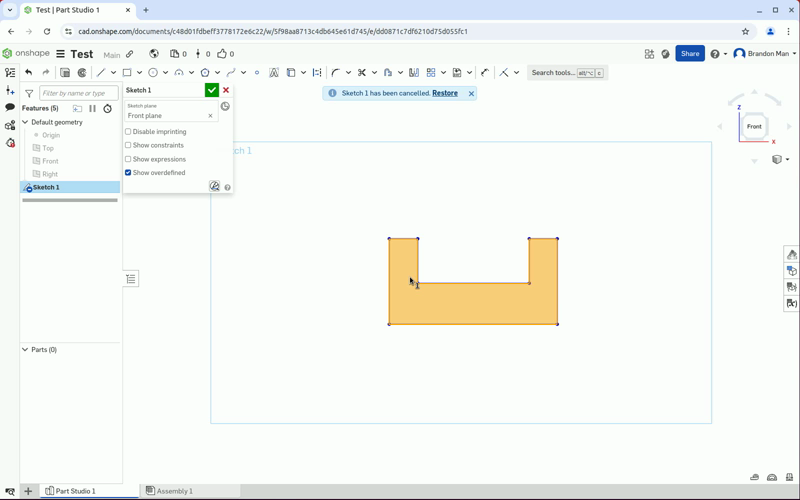
mouse_move(73, 352)
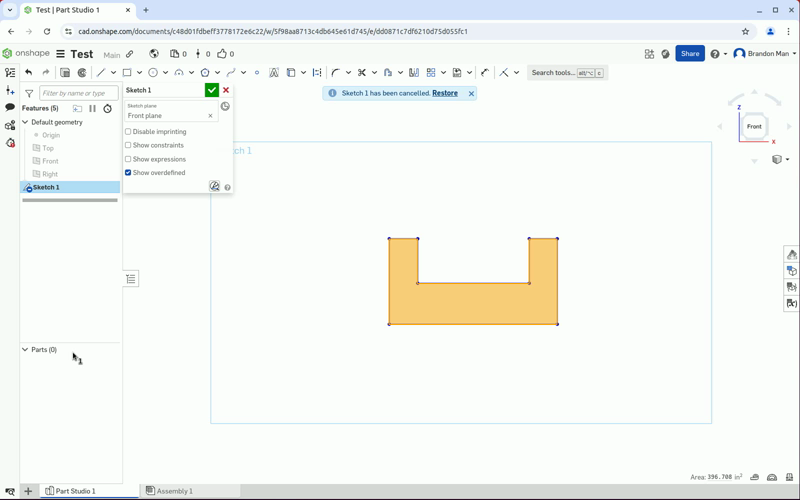
key(shift+y)
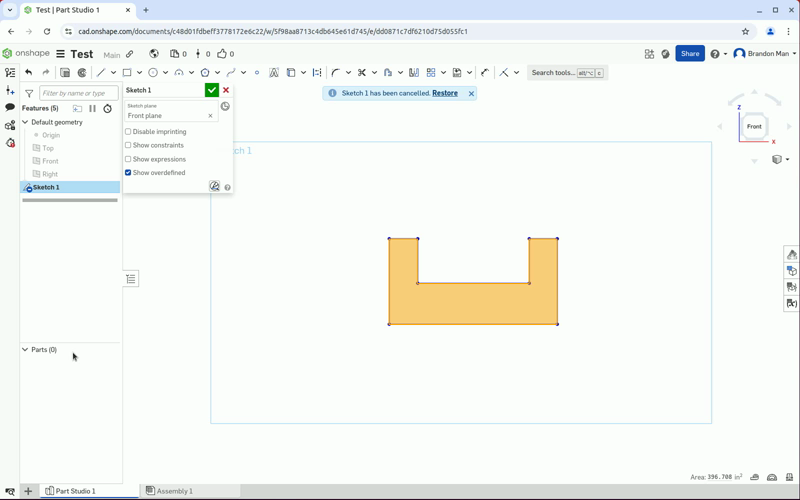
key(shift+e)
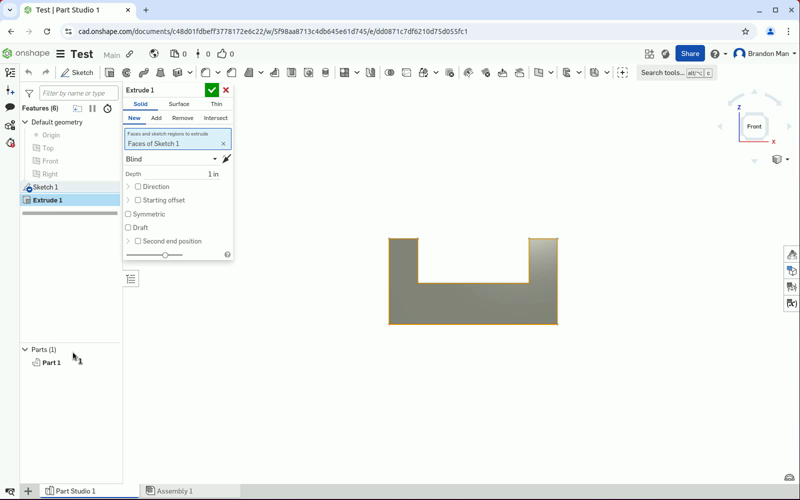
mouse_move(143, 106)
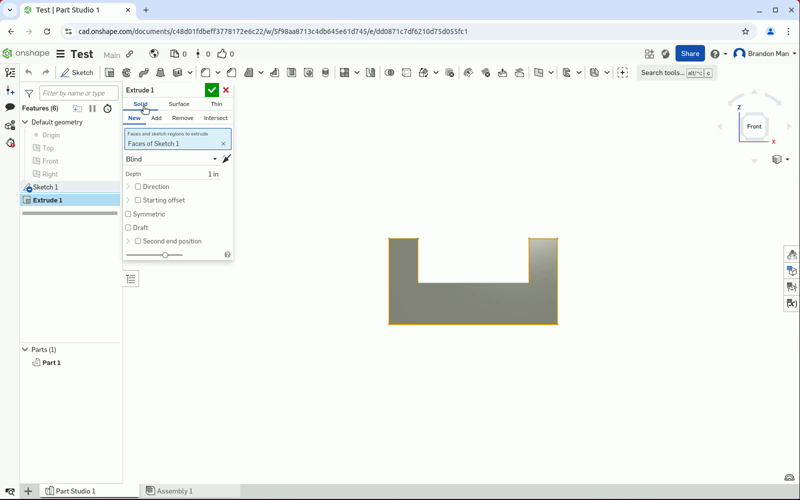
click(143, 106)
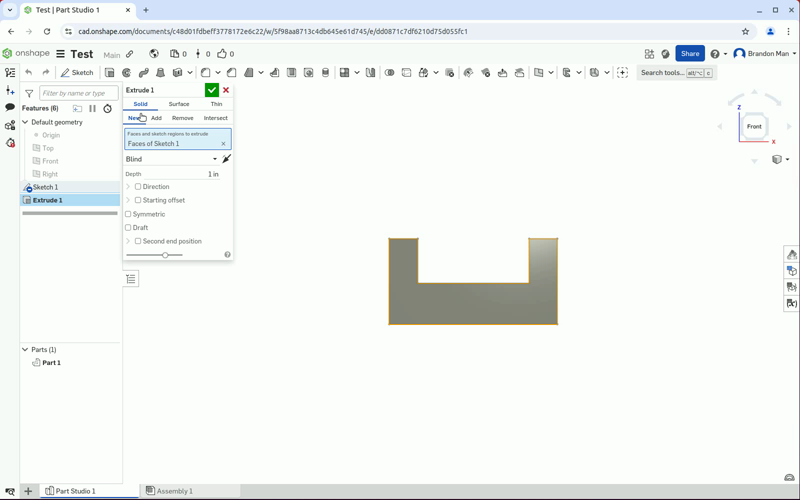
mouse_move(137, 120)
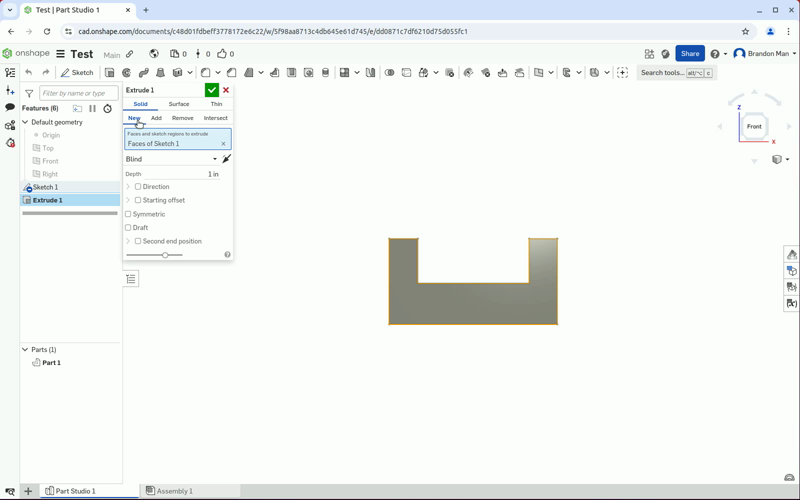
click(137, 120)
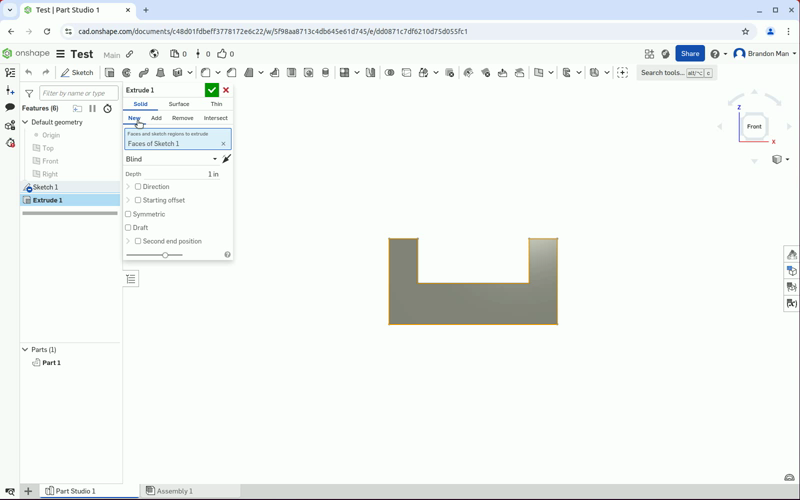
key(tab, 4)
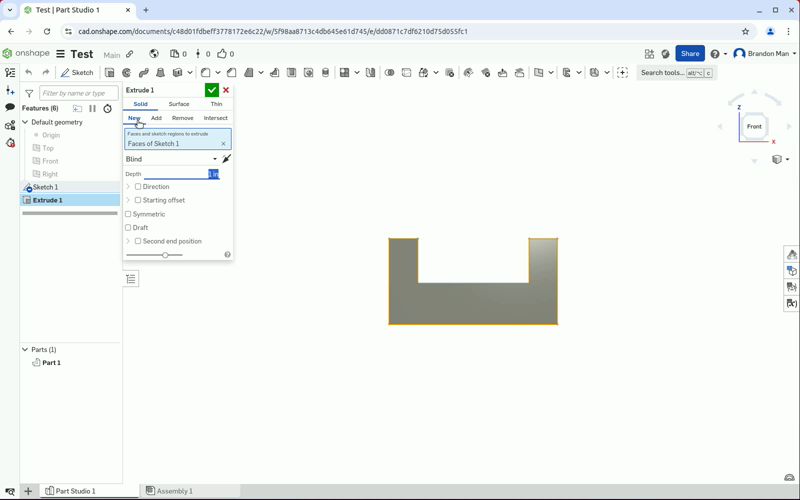
text(23.108)
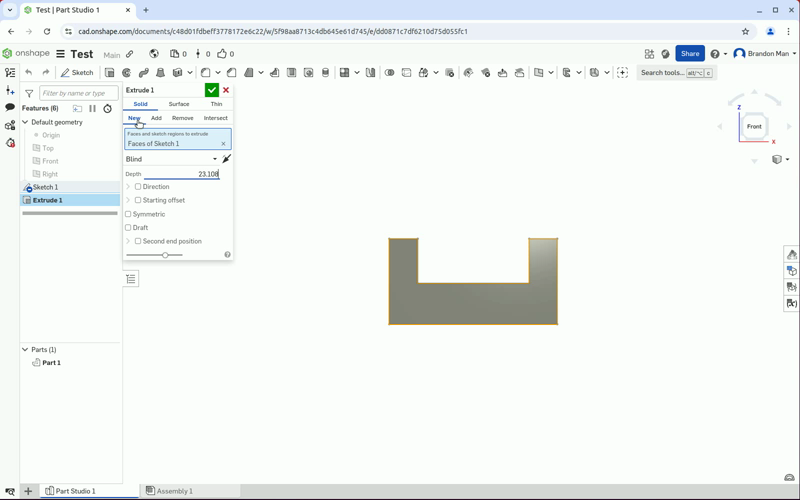
key(enter)
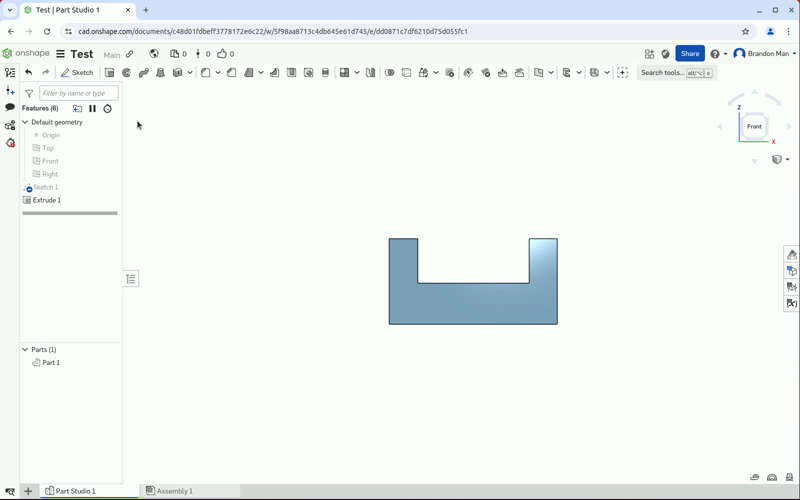
key(shift+h)
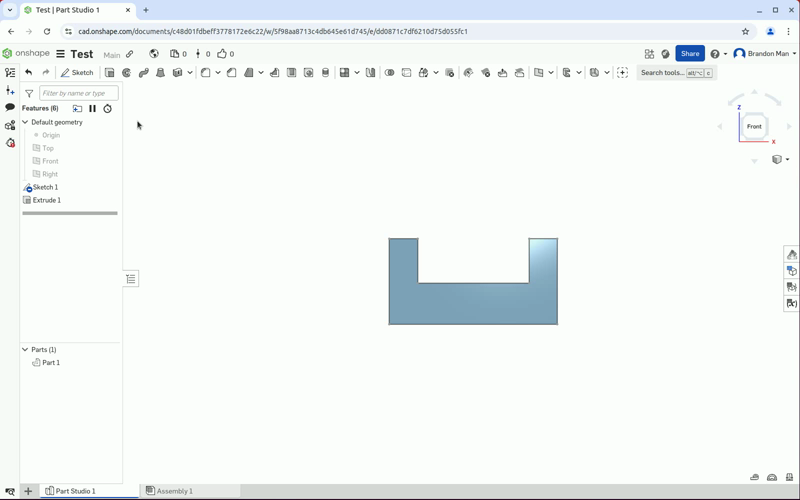
key(shift+h)
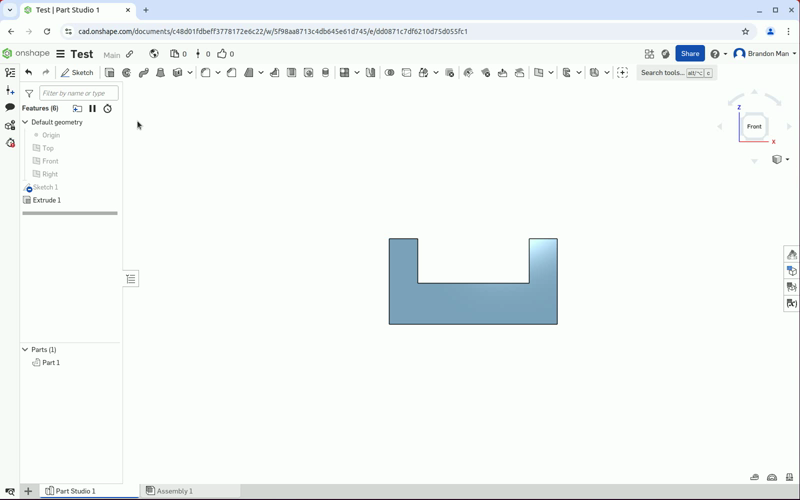
mouse_move(73, 189)
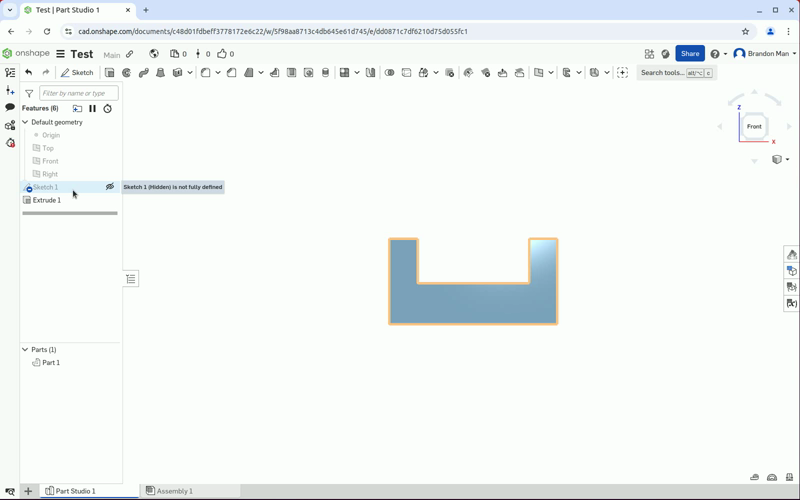
click(73, 189)
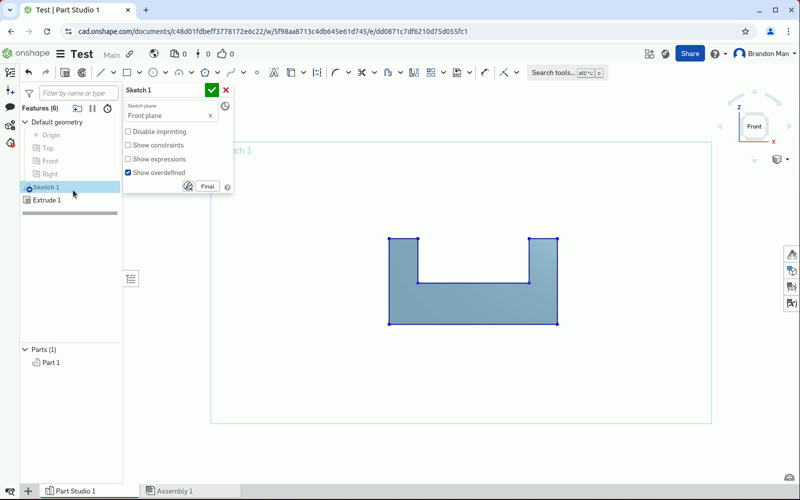
mouse_move(229, 92)
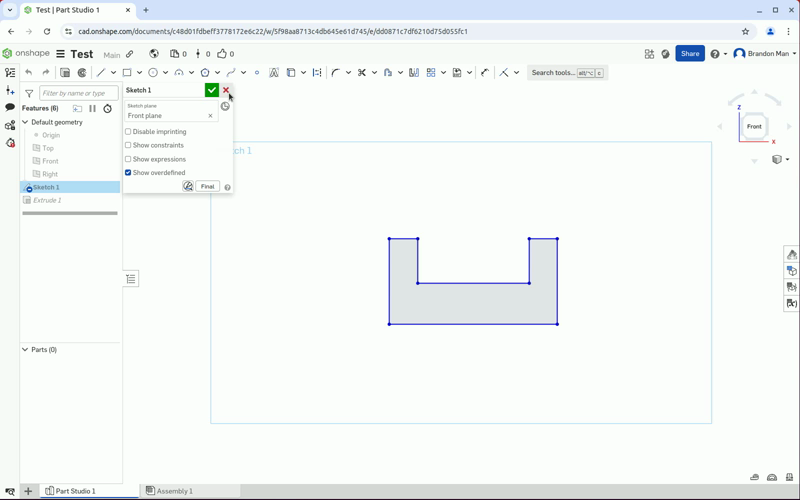
click(229, 92)
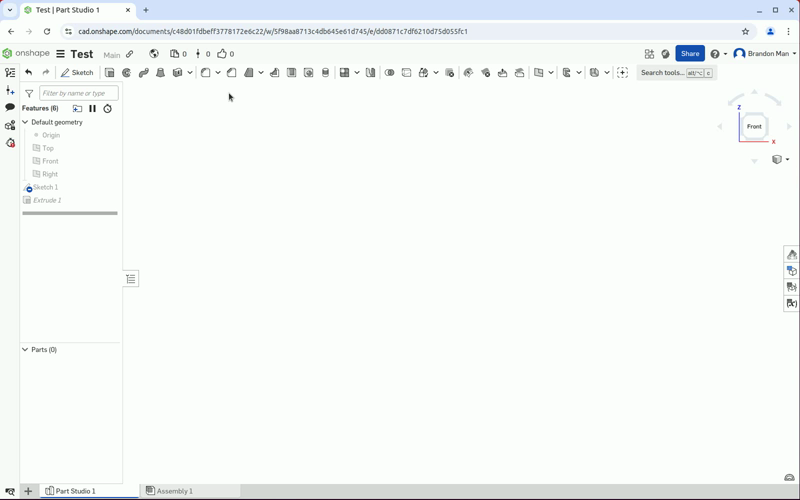
mouse_move(73, 352)
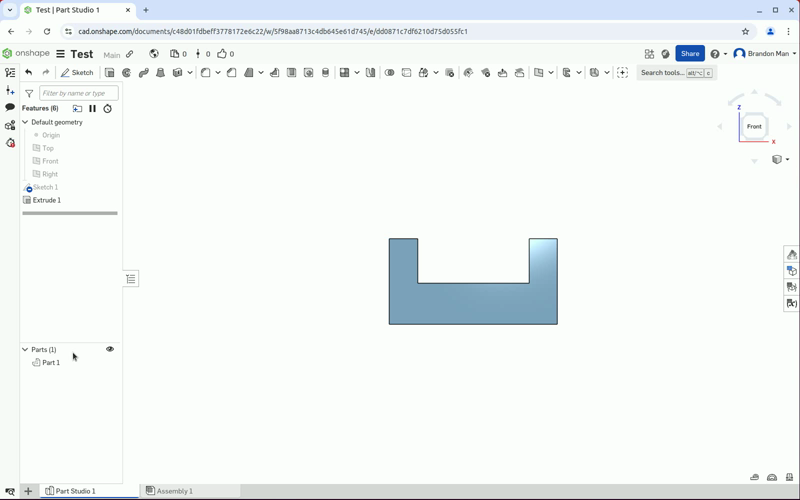
key(y)
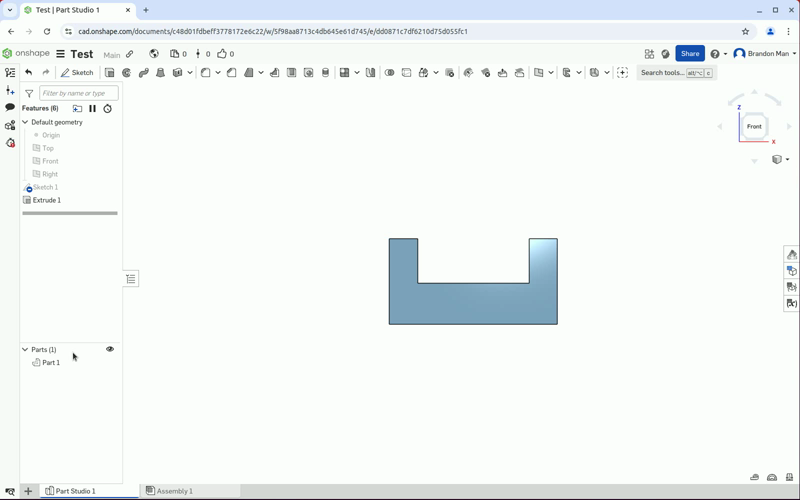
key(shift+p)
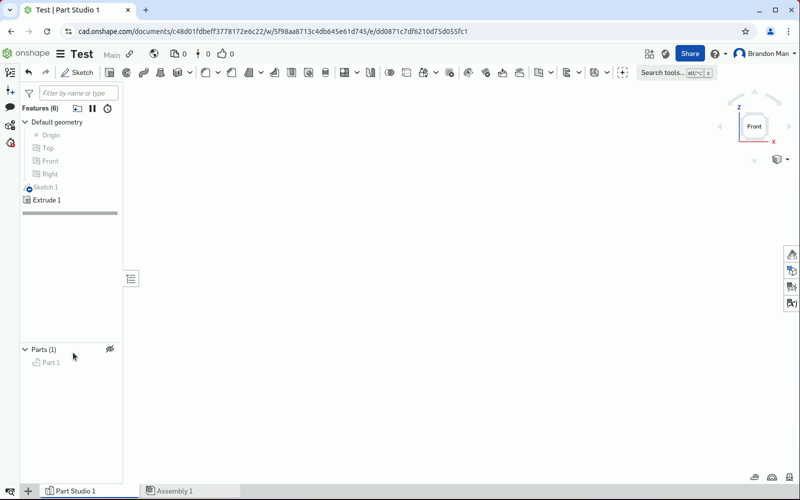
key(space)
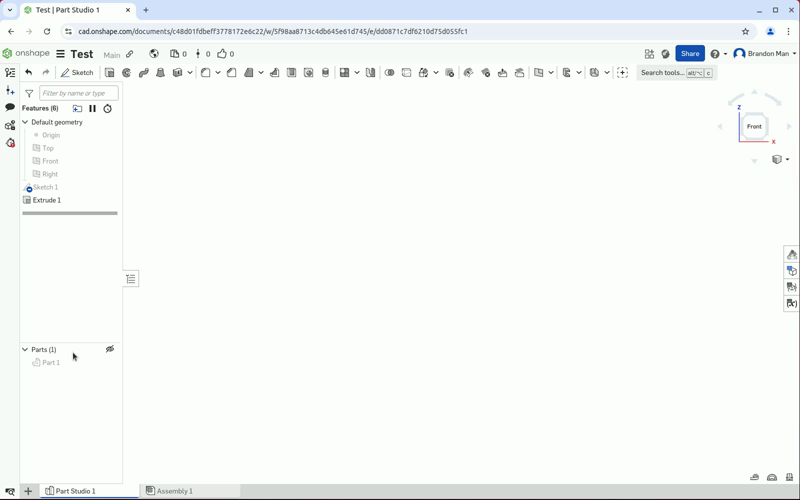
key_down(shift)
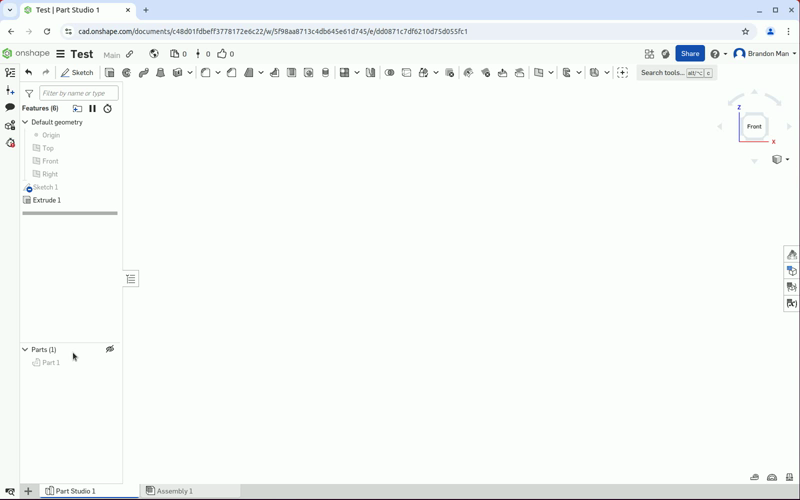
key(down)
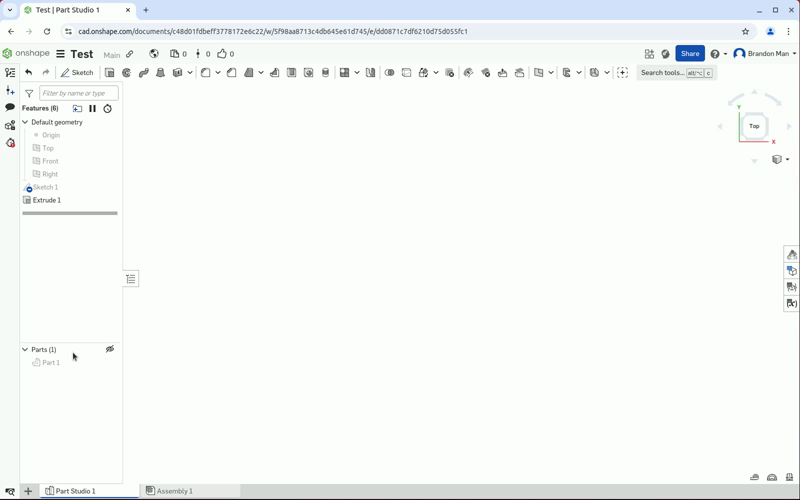
key_up(shift)
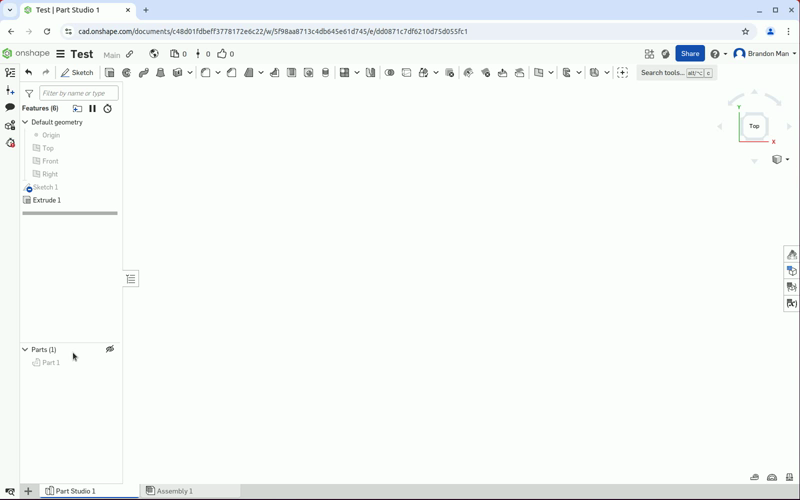
mouse_move(73, 352)
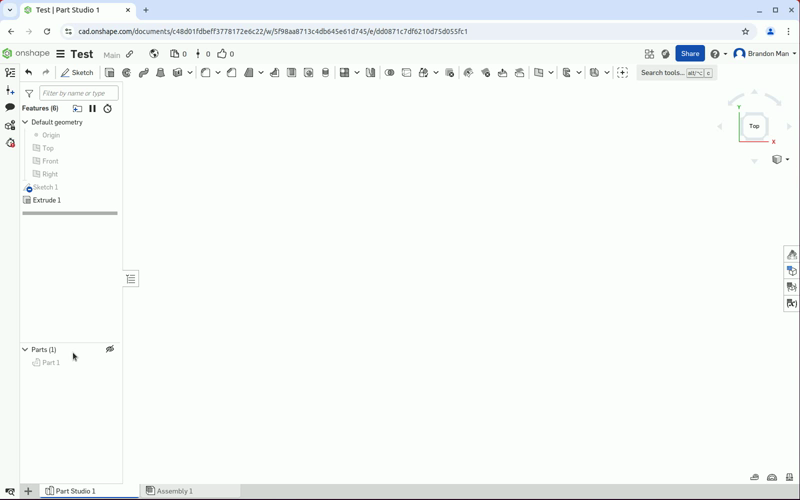
key(shift+y)
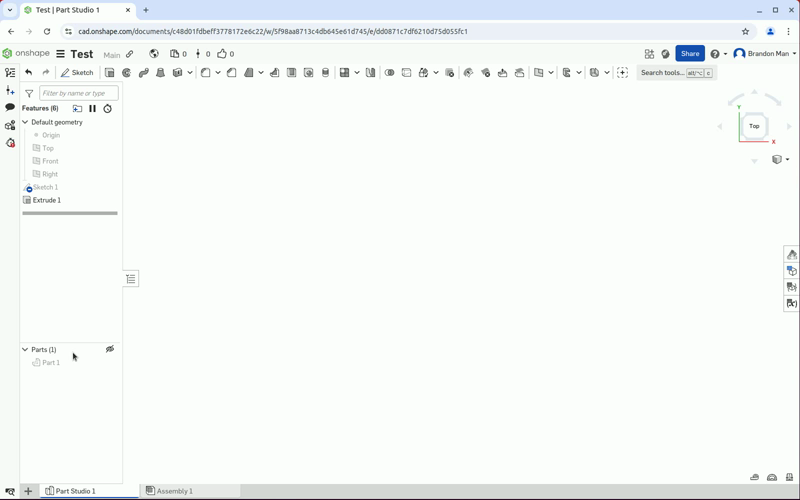
key(shift+s)
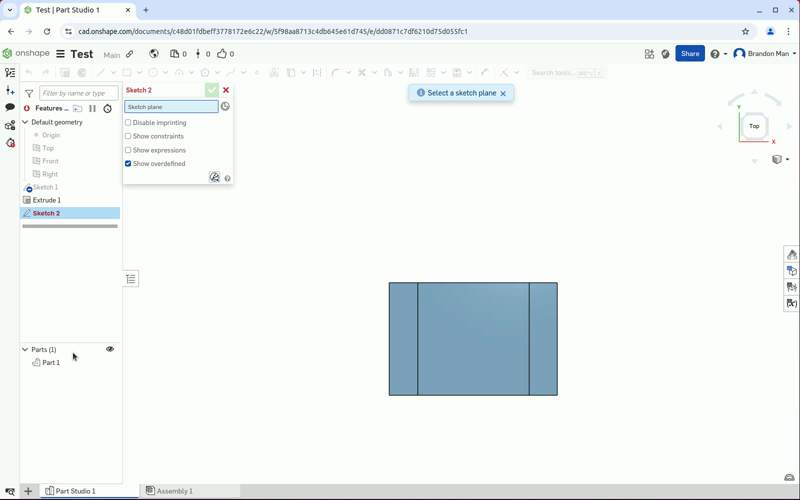
mouse_move(73, 150)
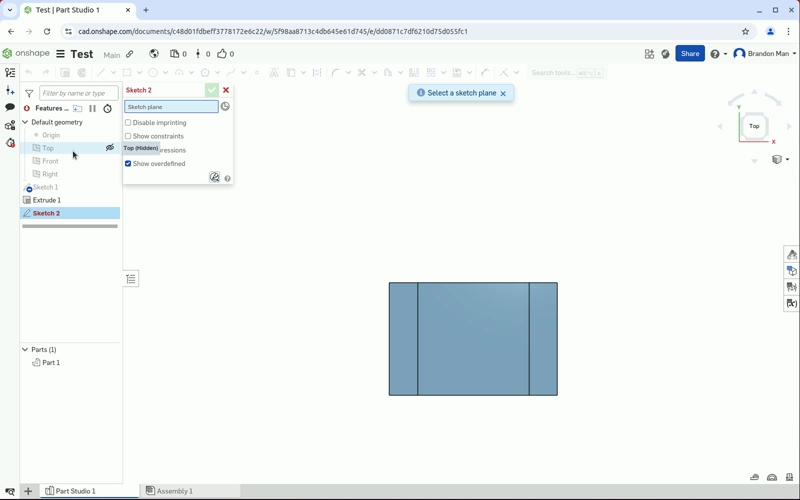
click(73, 150)
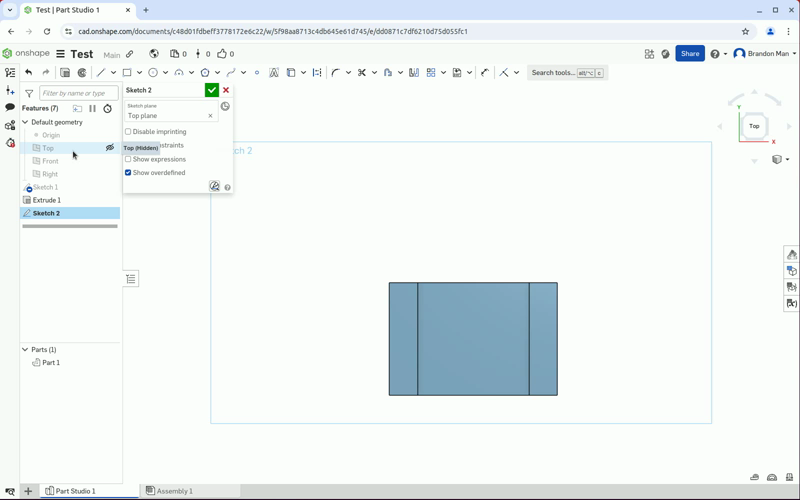
mouse_move(73, 352)
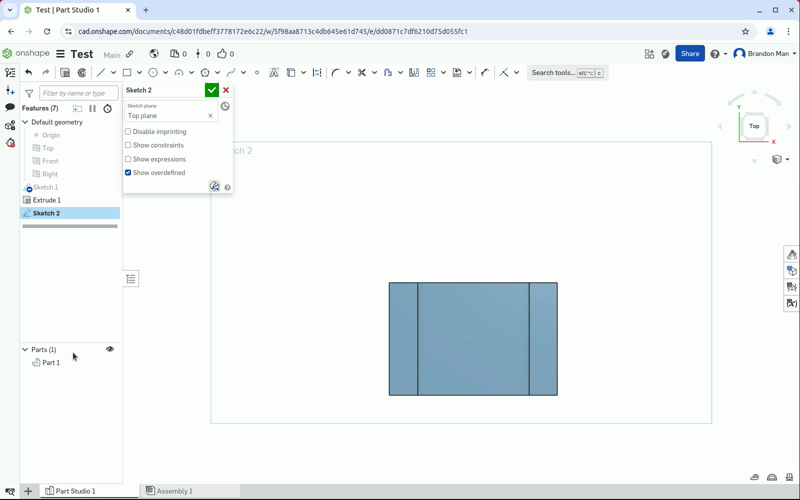
key(y)
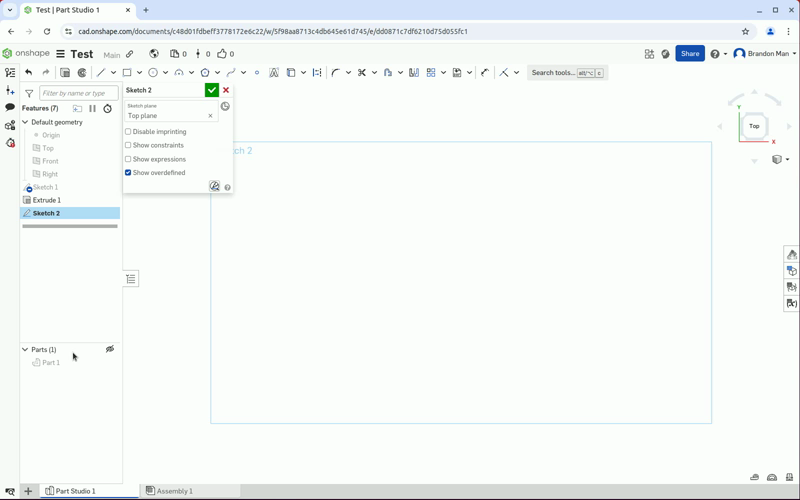
key(c)
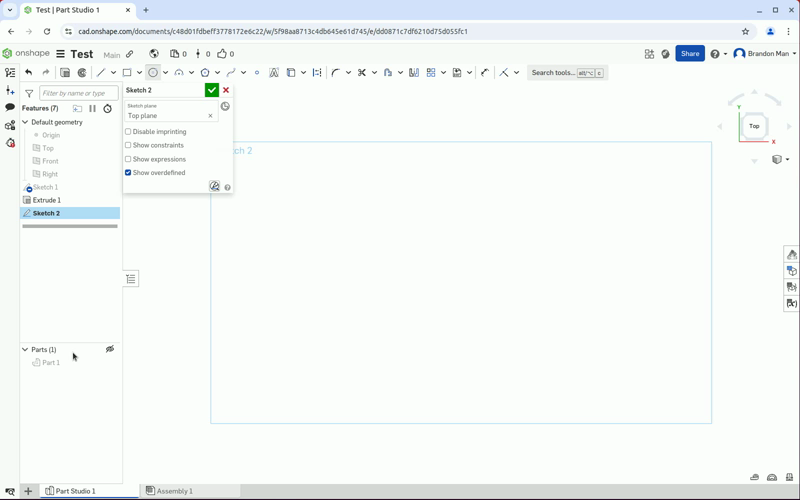
key_down(shift)
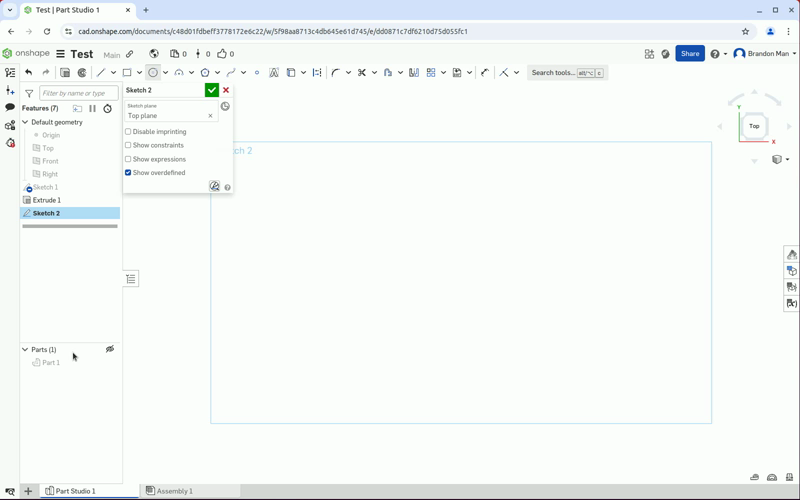
mouse_move(446, 339)
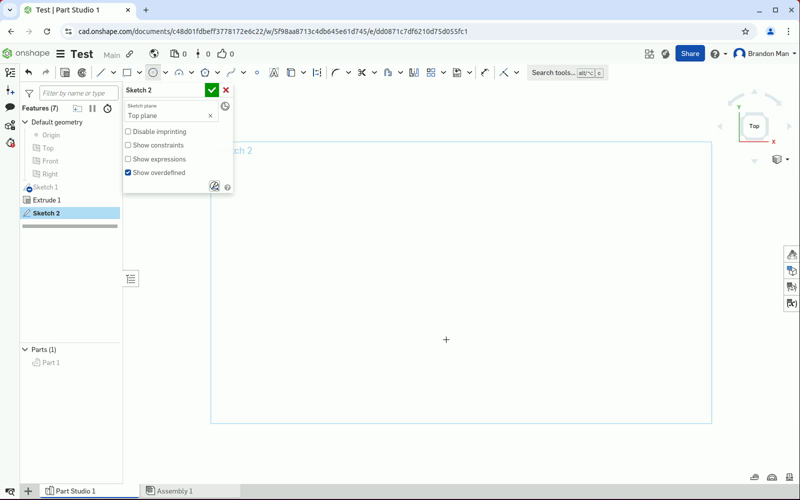
click(446, 339)
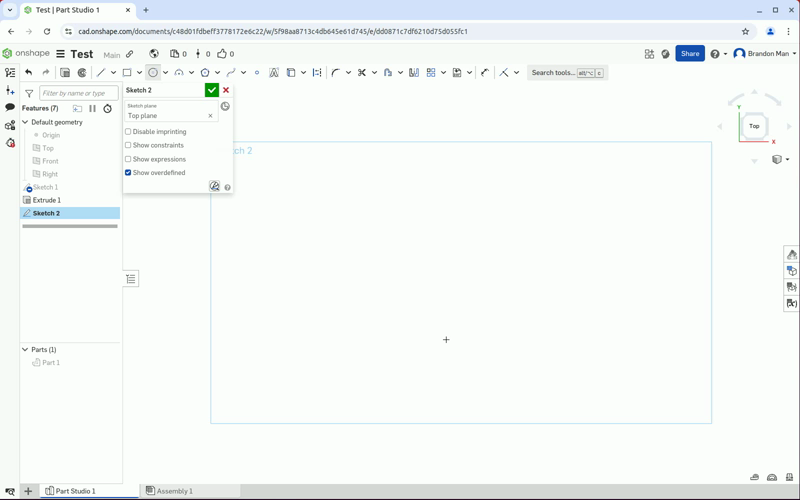
key_up(shift)
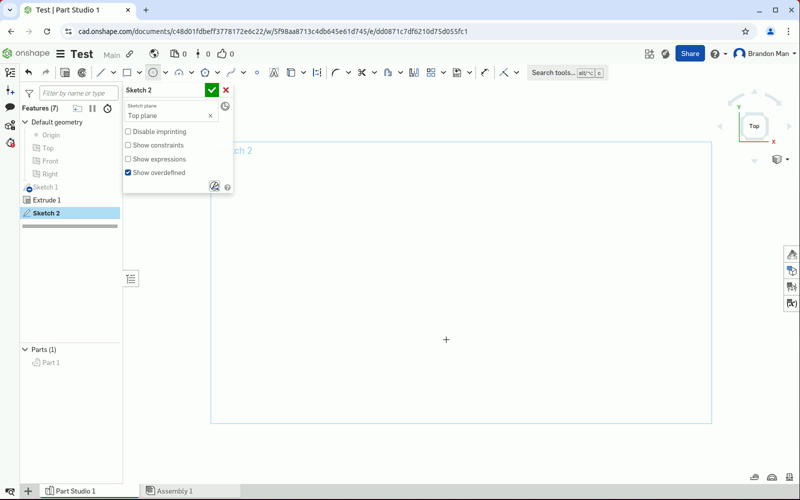
mouse_move(460, 339)
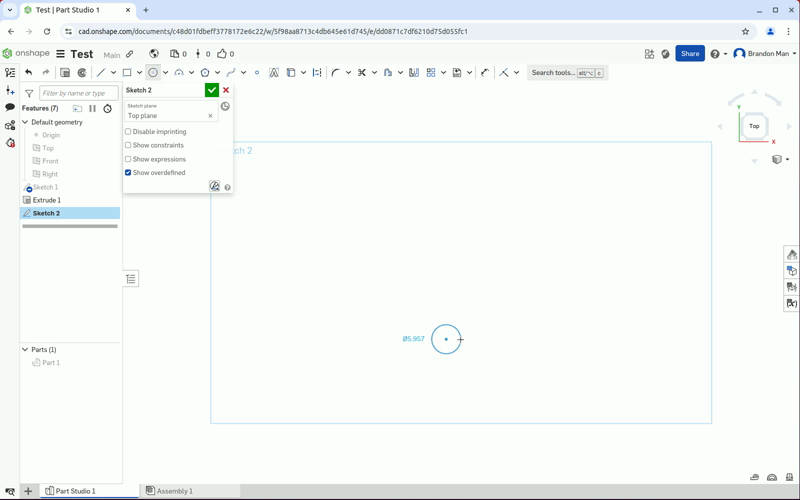
click(460, 339)
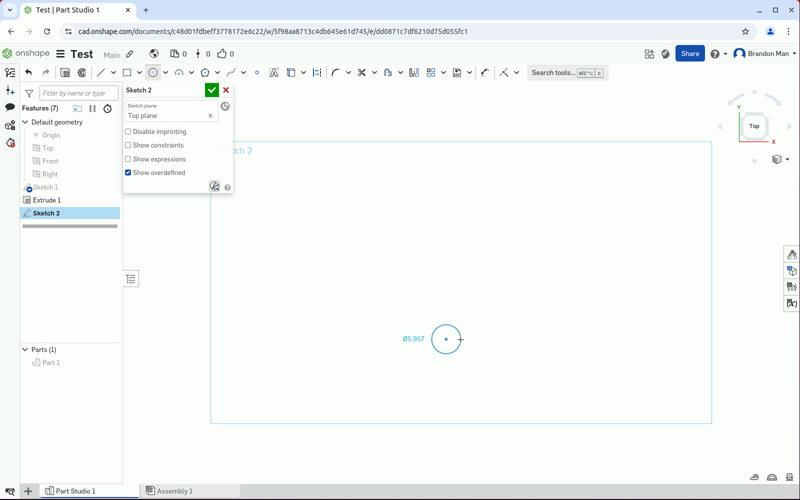
key(esc)
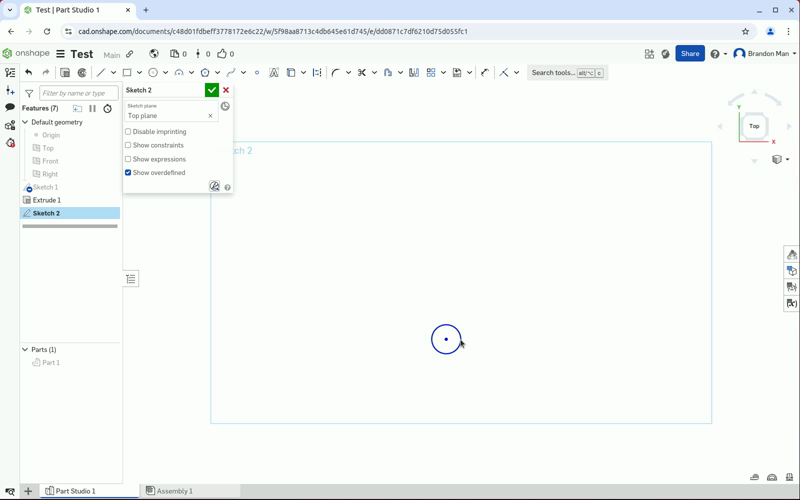
mouse_move(434, 343)
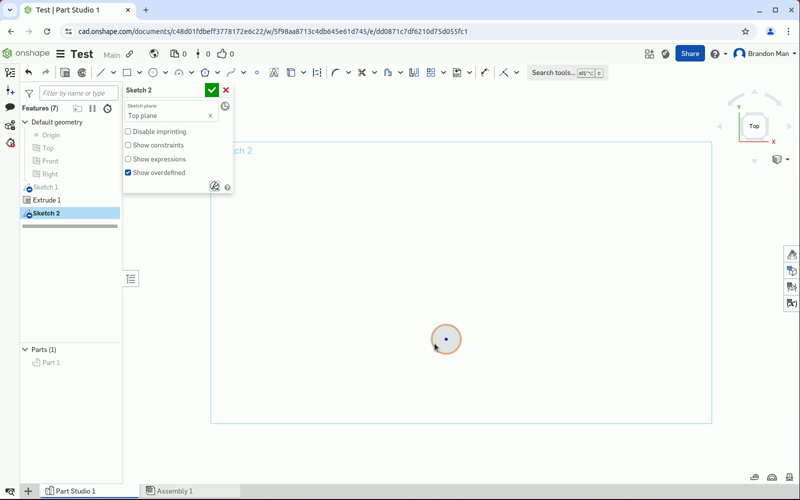
scroll(6)
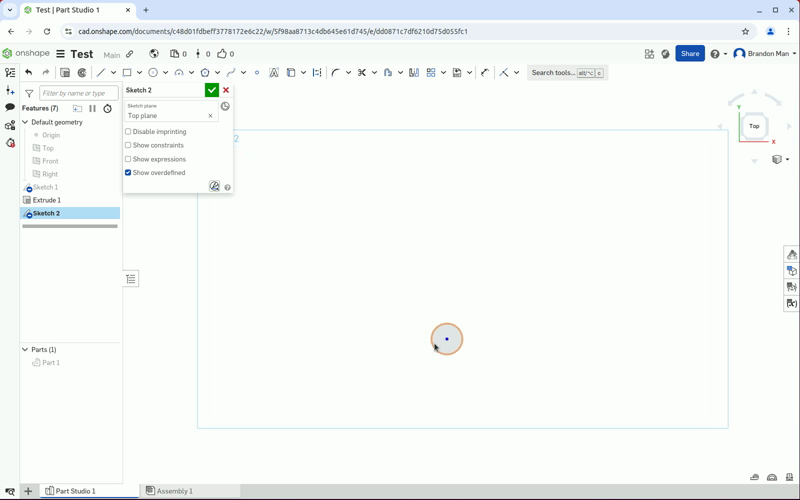
scroll(6)
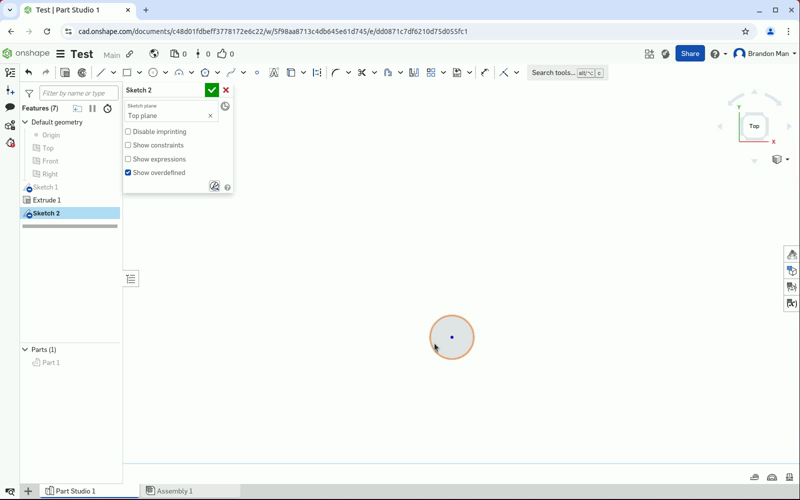
scroll(6)
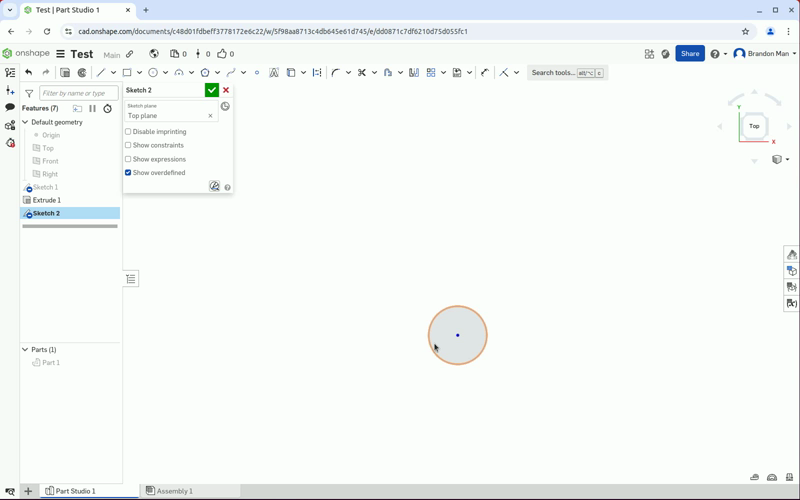
scroll(6)
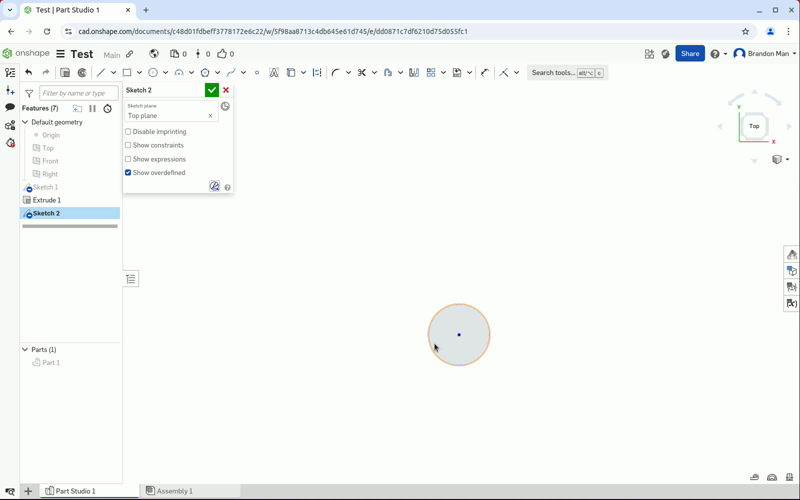
scroll(6)
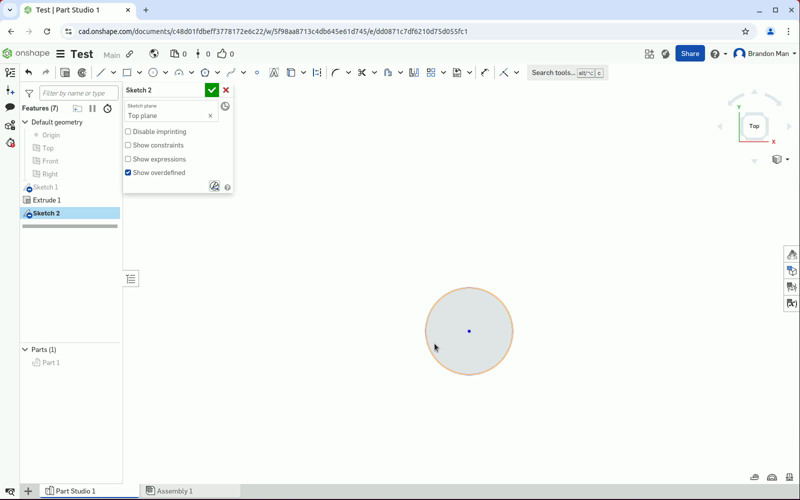
scroll(6)
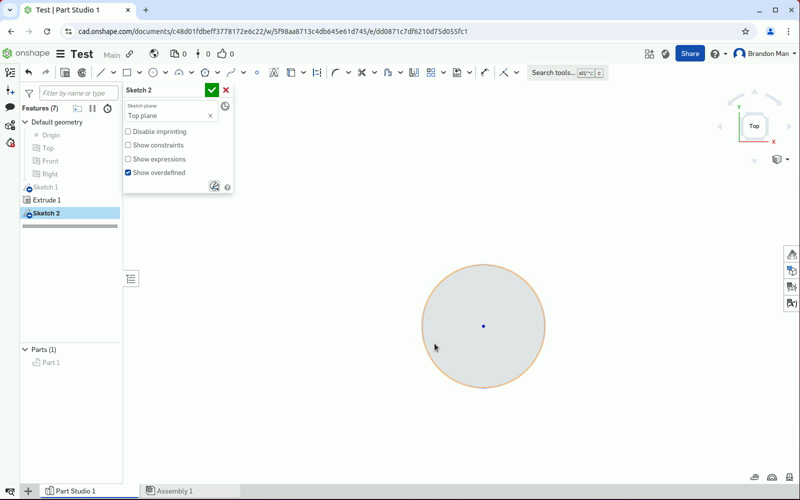
scroll(6)
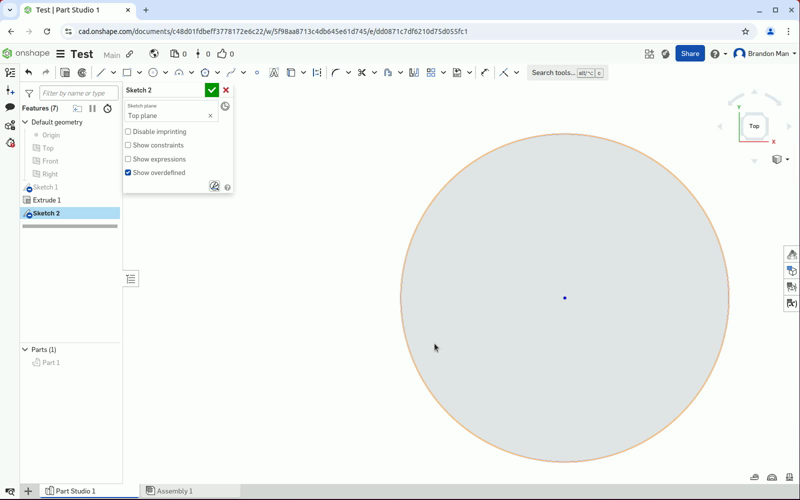
click(434, 343)
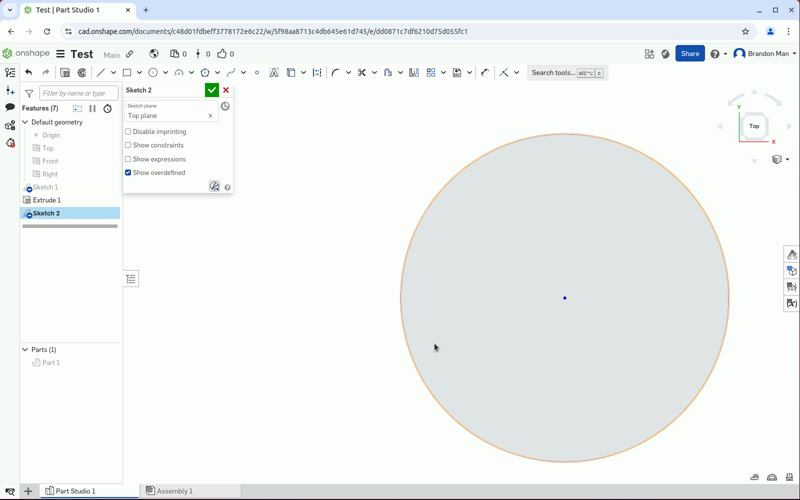
scroll(-6)
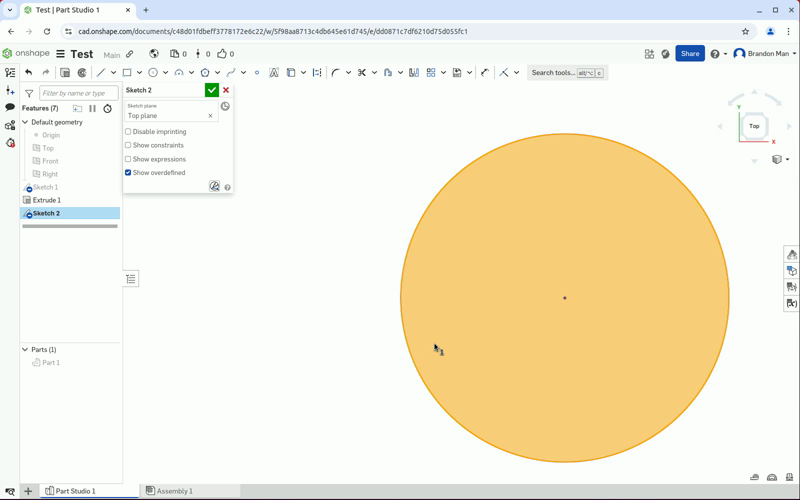
scroll(-6)
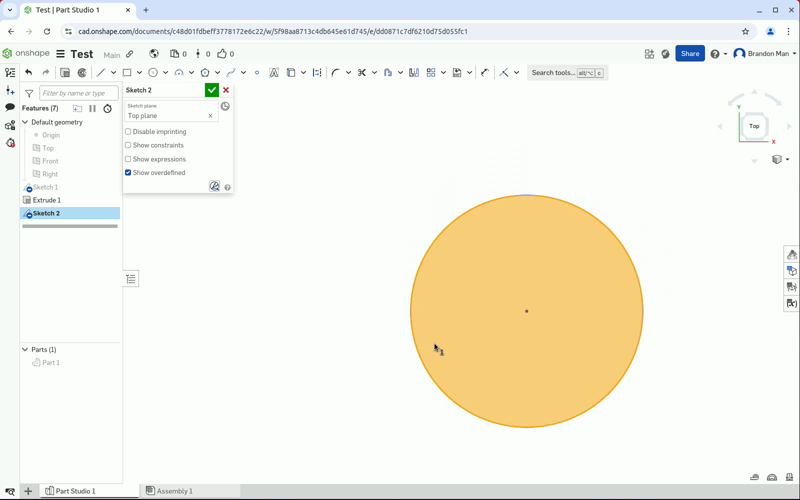
scroll(-6)
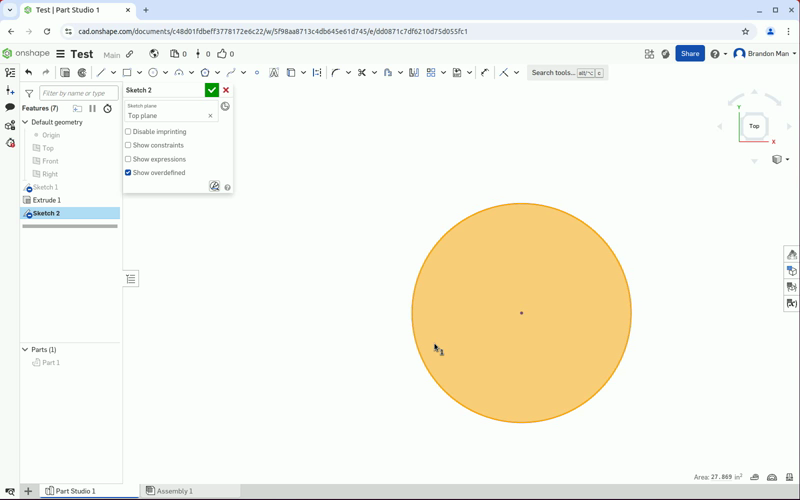
scroll(-6)
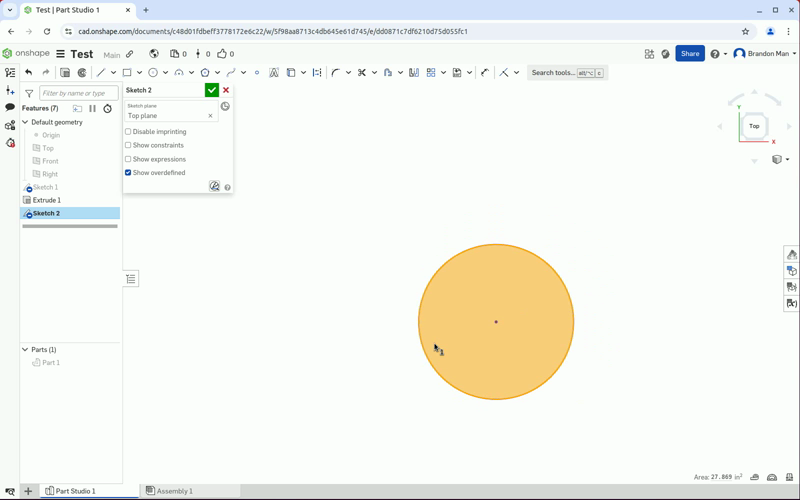
scroll(-6)
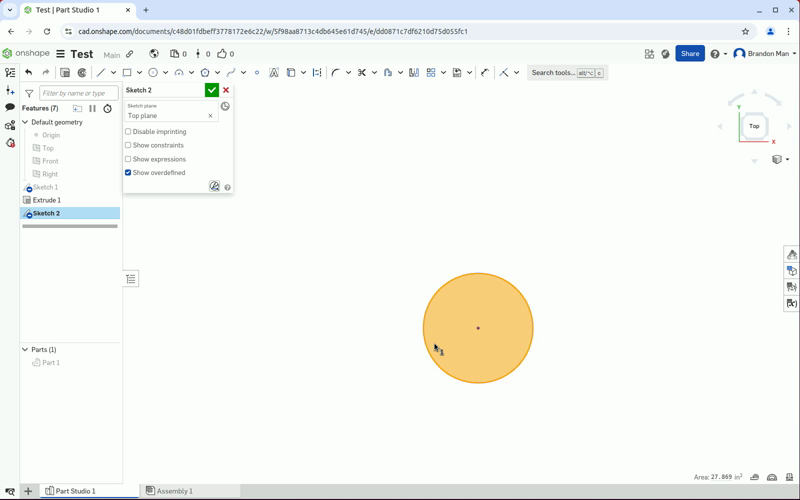
scroll(-6)
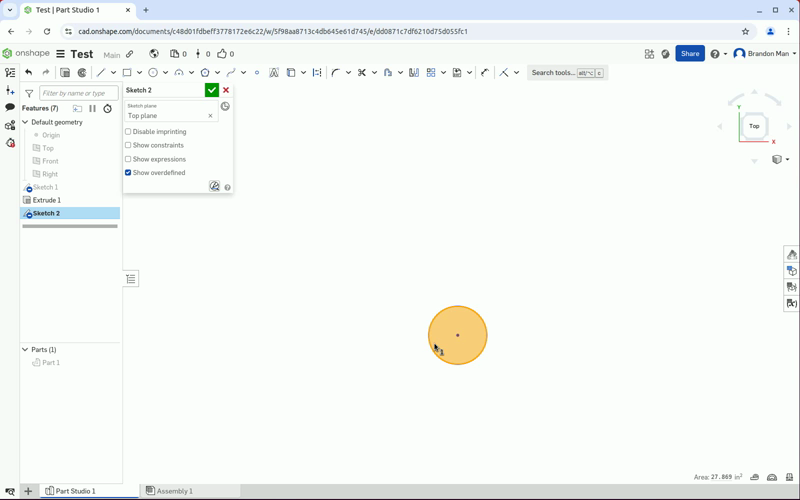
scroll(-6)
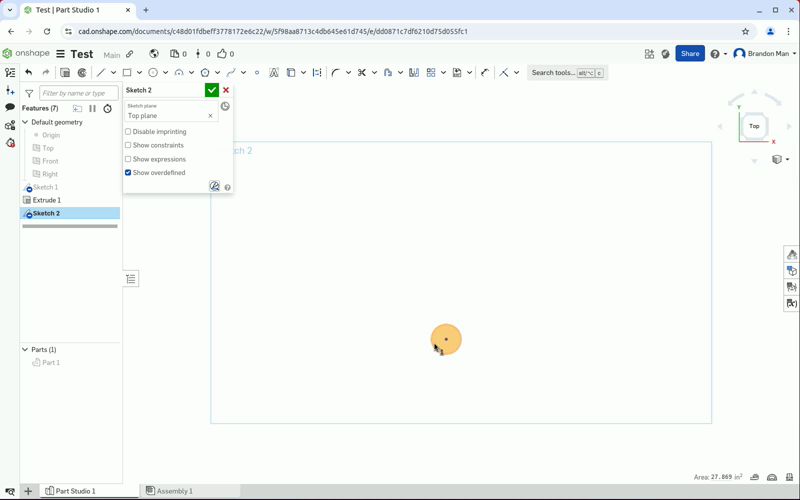
mouse_move(73, 352)
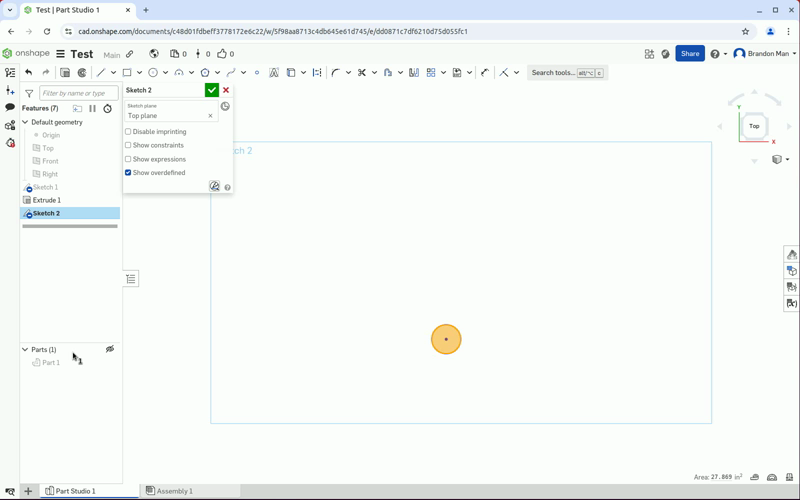
key(shift+y)
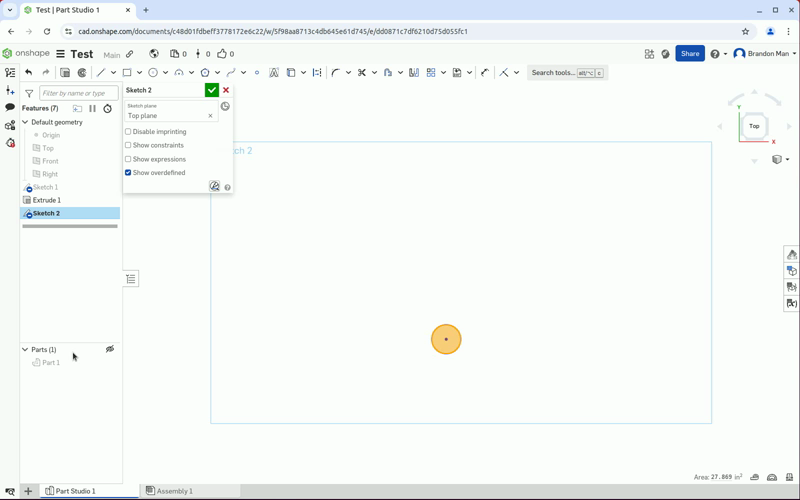
key(shift+e)
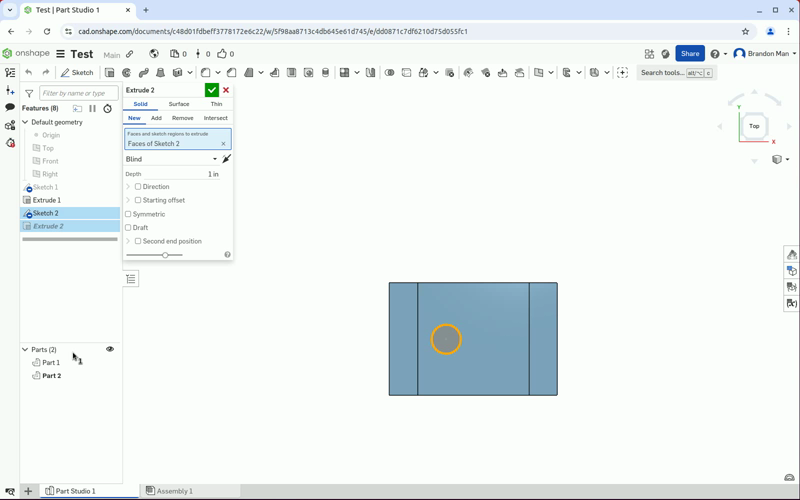
mouse_move(143, 106)
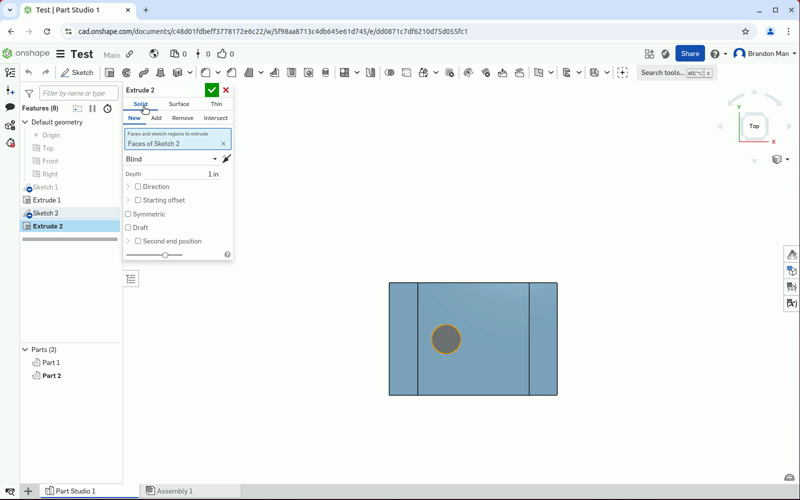
click(143, 106)
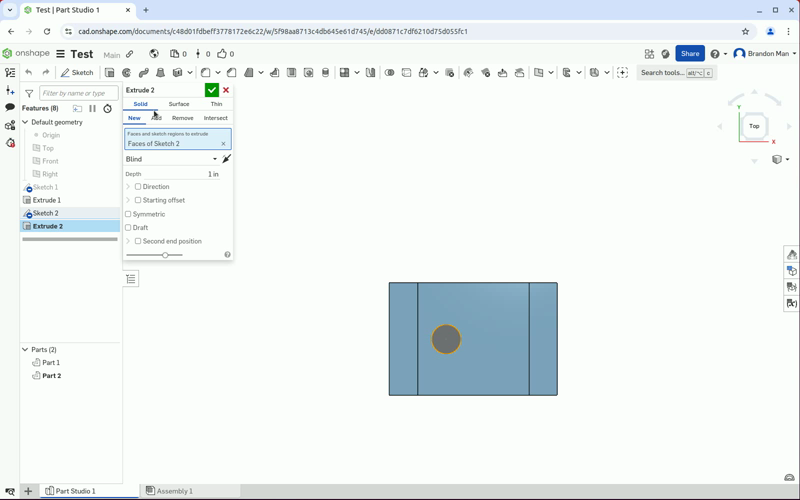
mouse_move(186, 120)
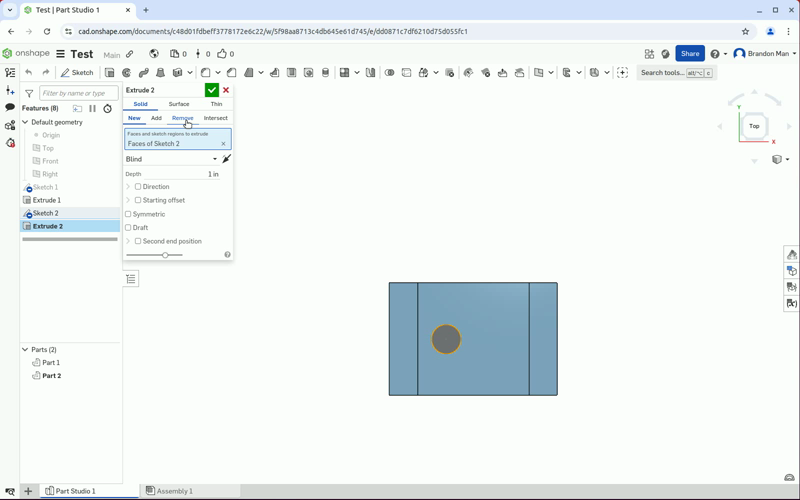
click(186, 120)
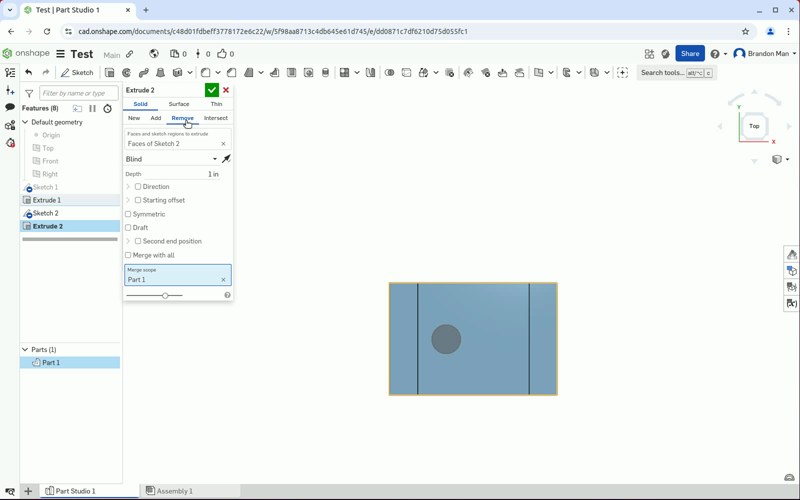
key(tab, 4)
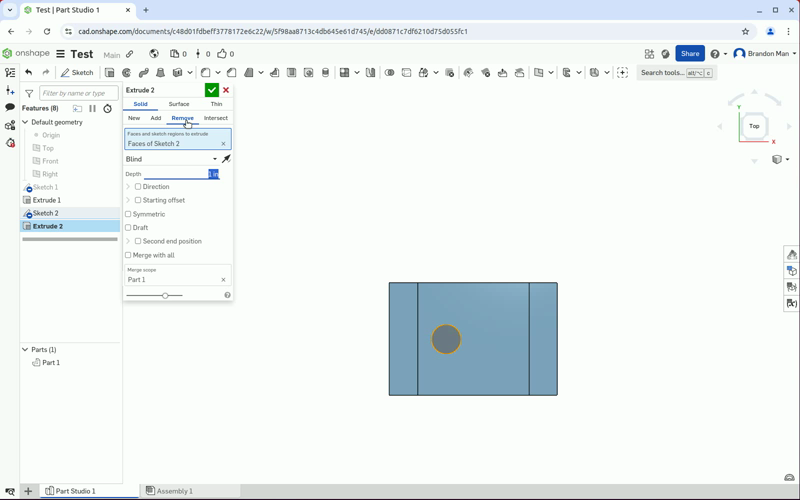
text(28.885)
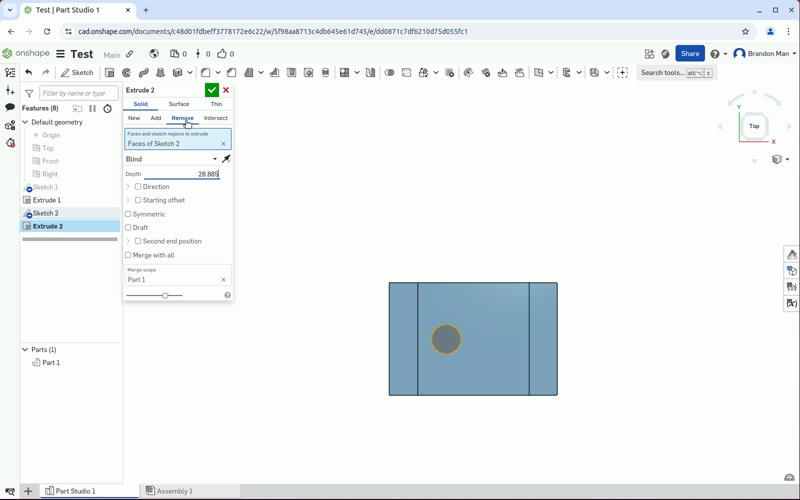
key(tab, 6)
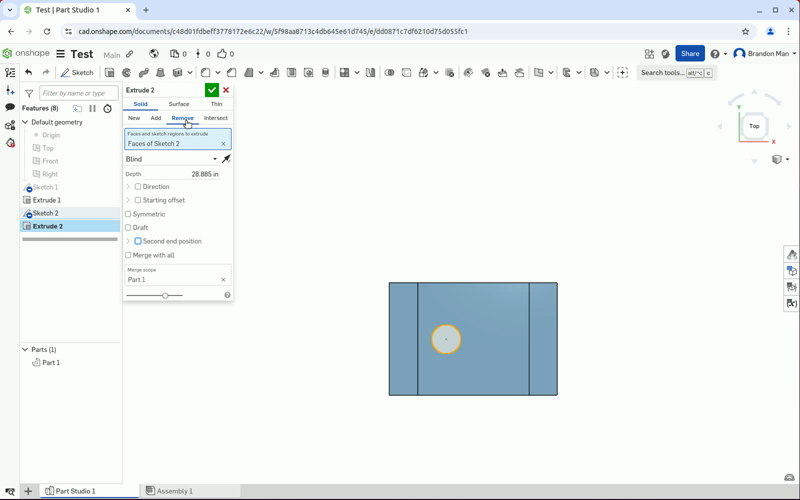
key(space)
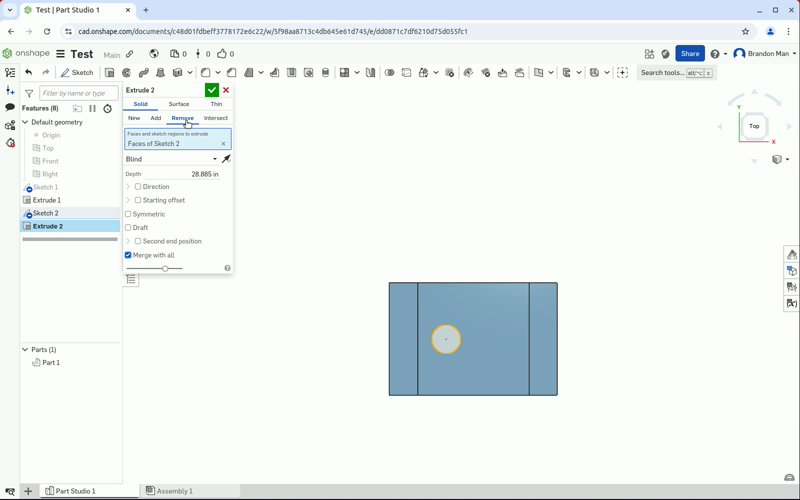
key(enter)
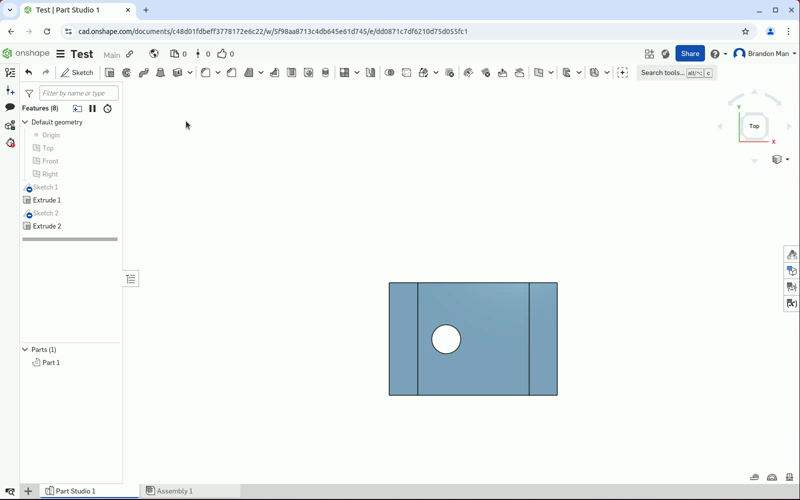
key(shift+h)
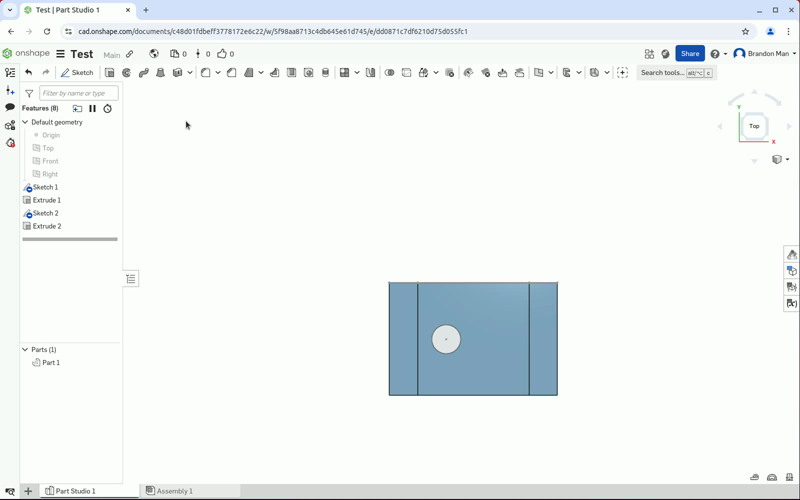
key(shift+h)
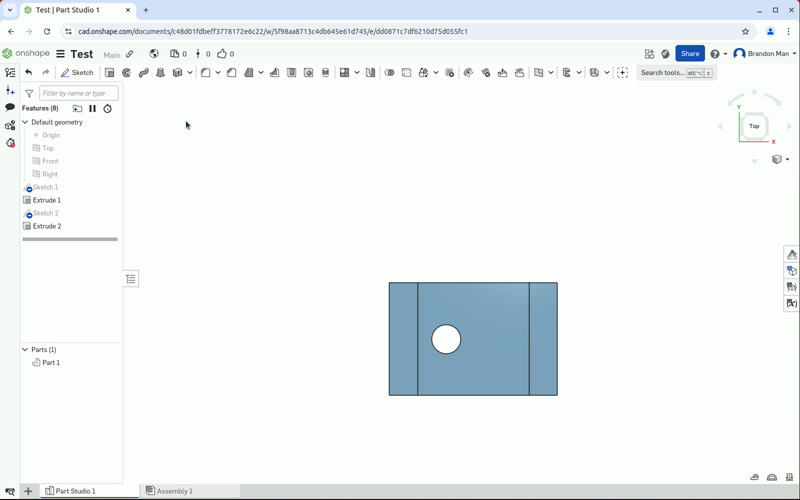
mouse_move(73, 189)
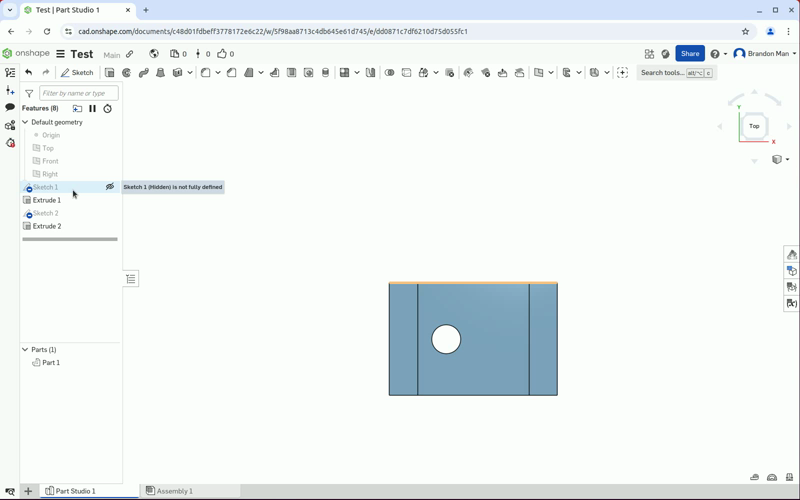
click(73, 189)
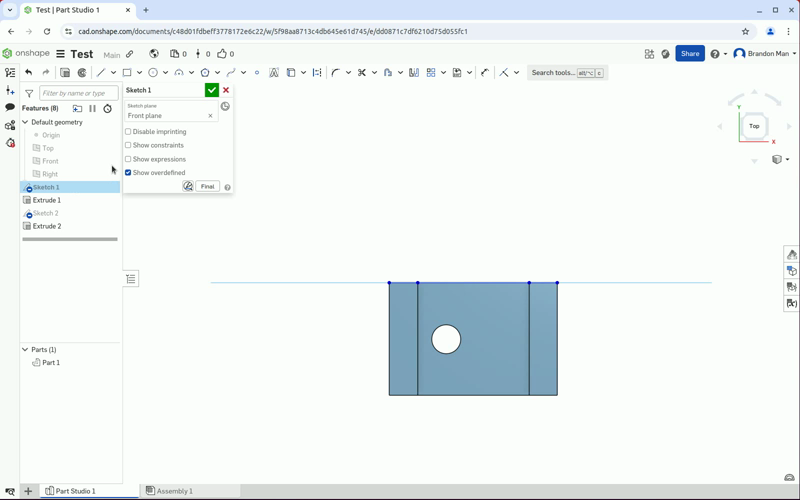
mouse_move(229, 92)
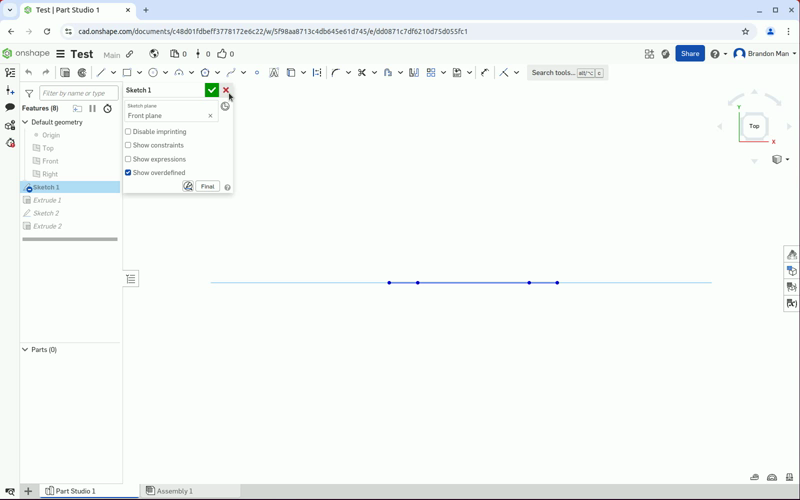
click(229, 92)
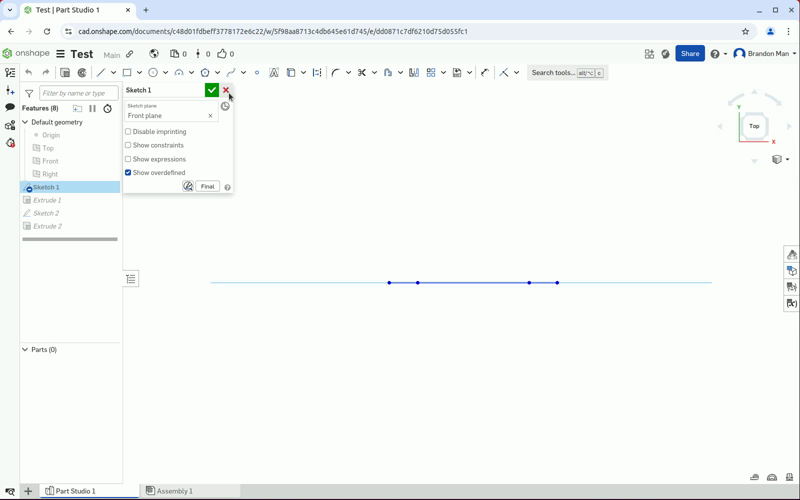
key(shift+s)
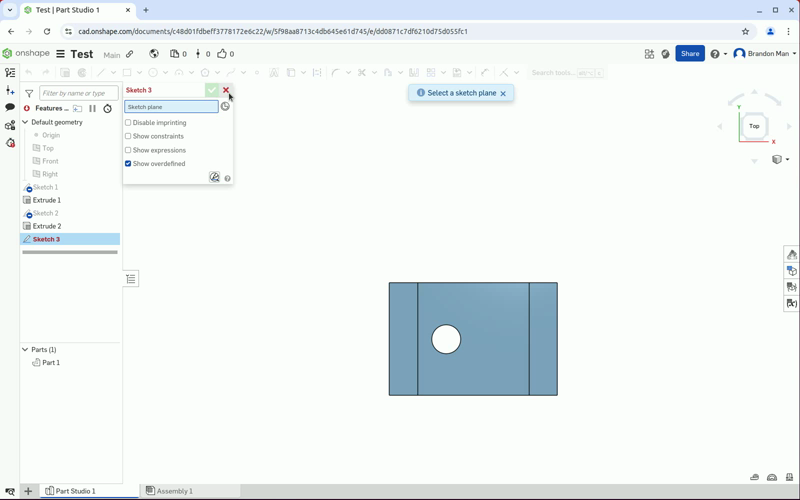
mouse_move(73, 150)
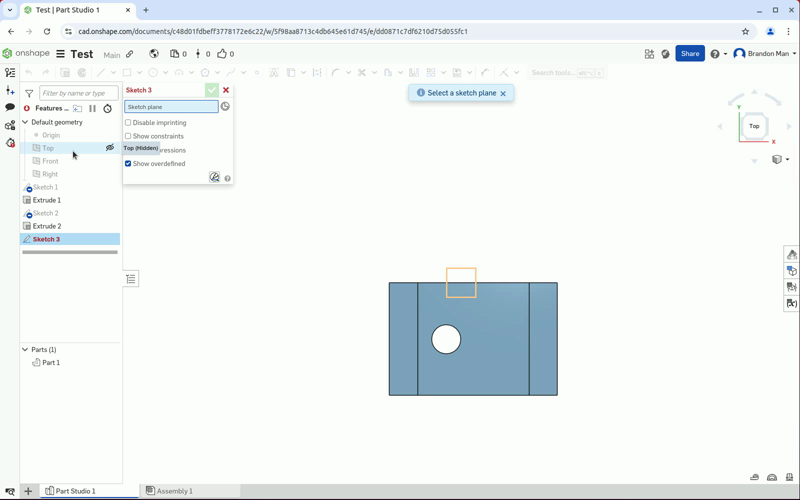
click(73, 150)
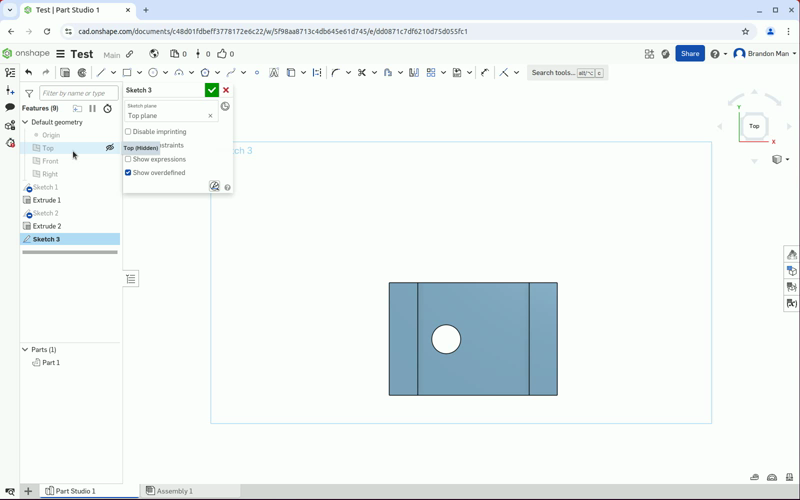
mouse_move(73, 352)
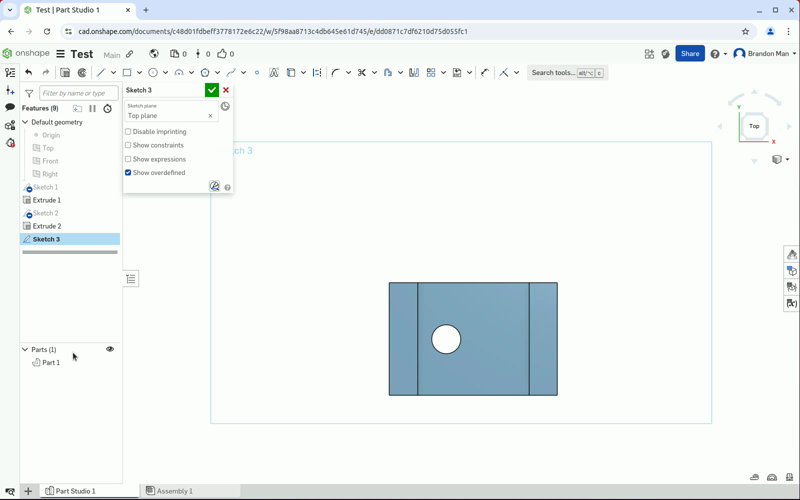
key(y)
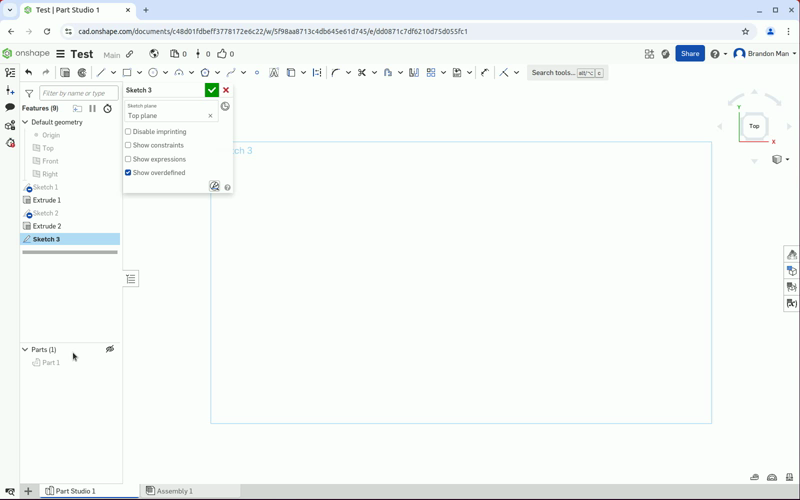
key(c)
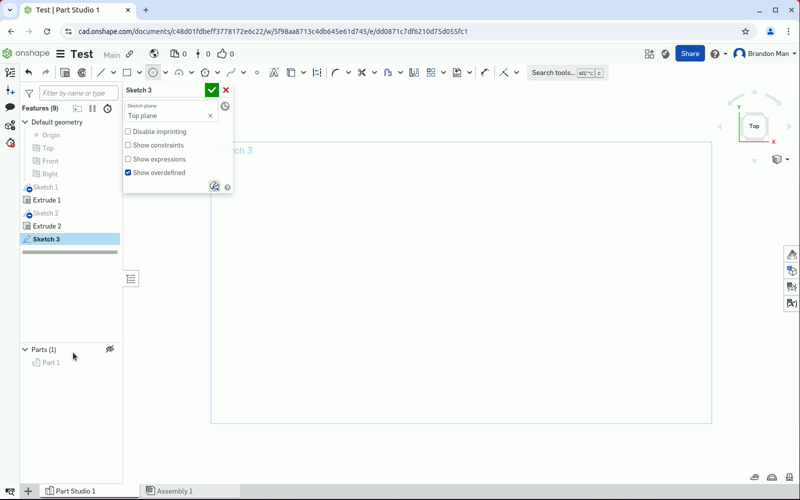
key_down(shift)
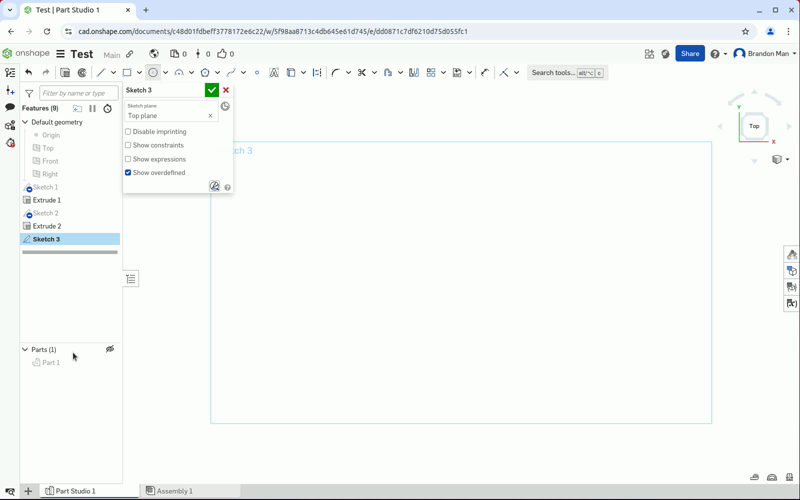
mouse_move(502, 337)
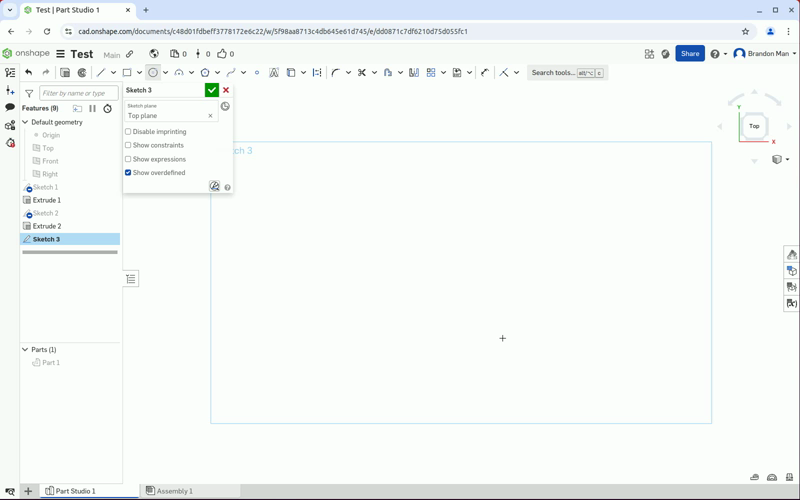
click(502, 337)
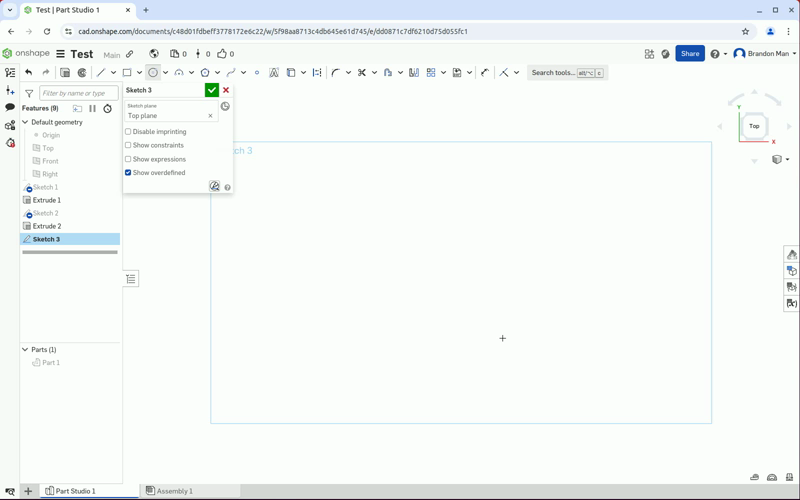
key_up(shift)
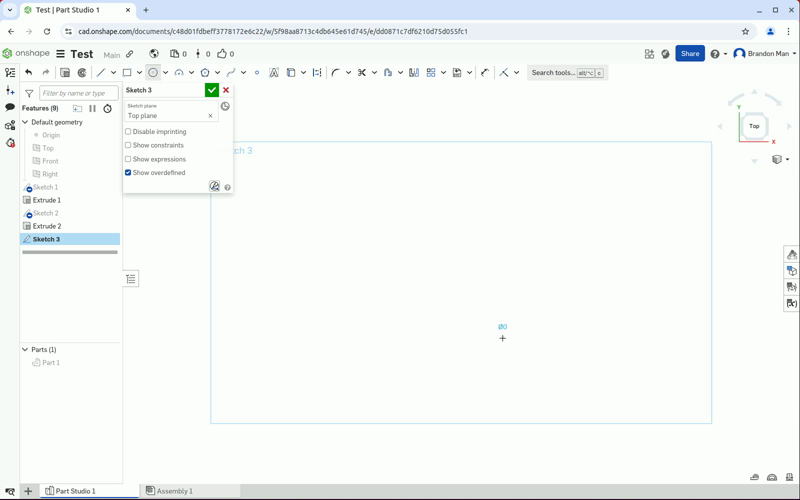
mouse_move(516, 337)
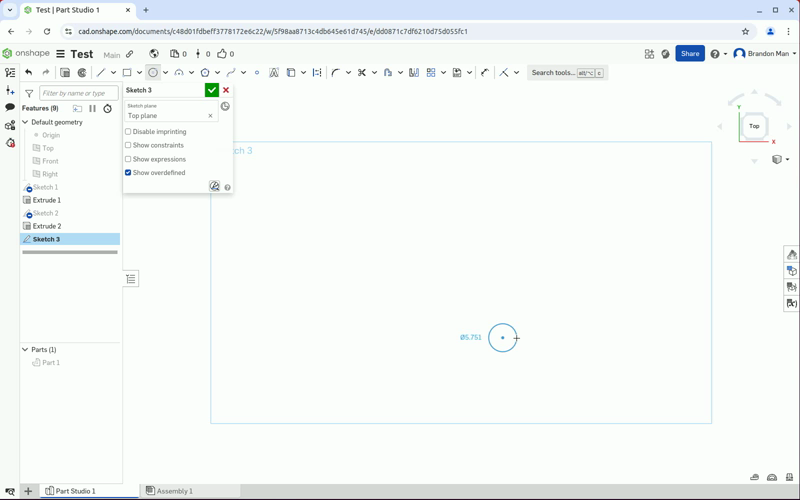
click(516, 337)
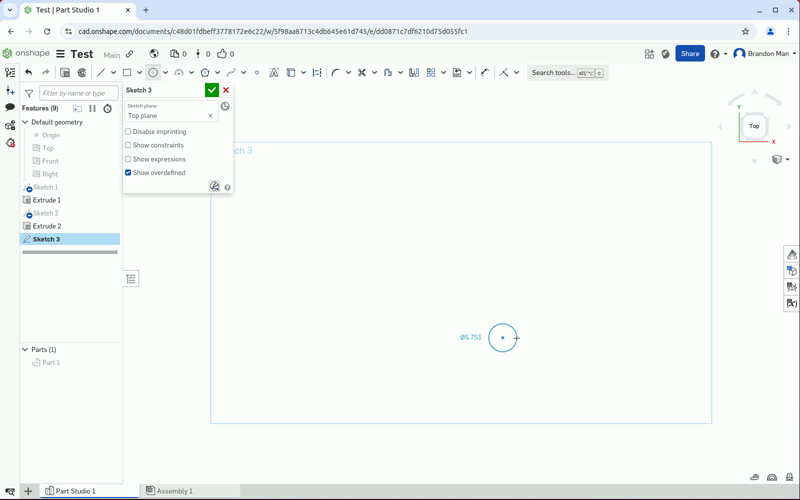
key(esc)
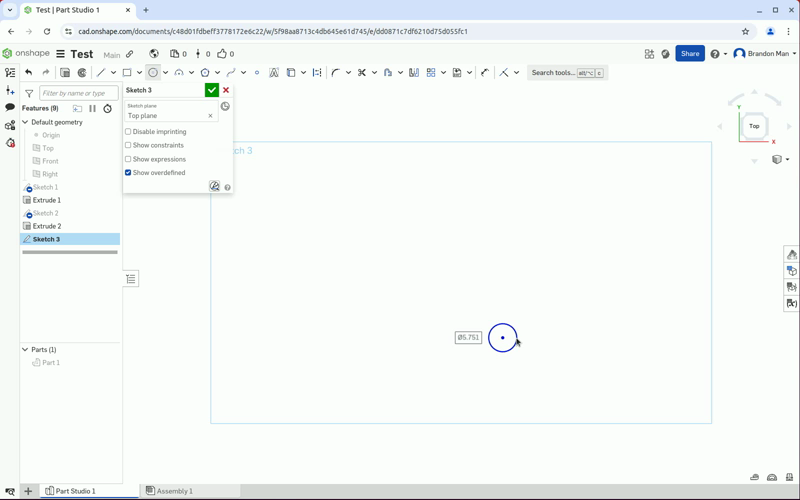
mouse_move(493, 330)
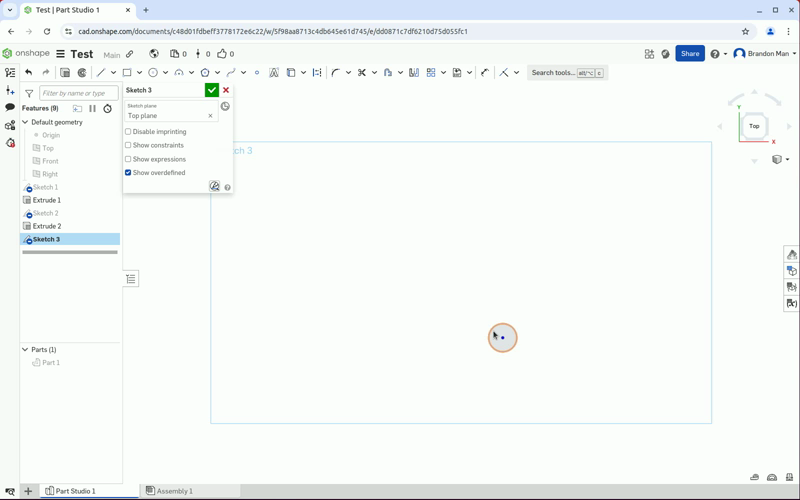
scroll(6)
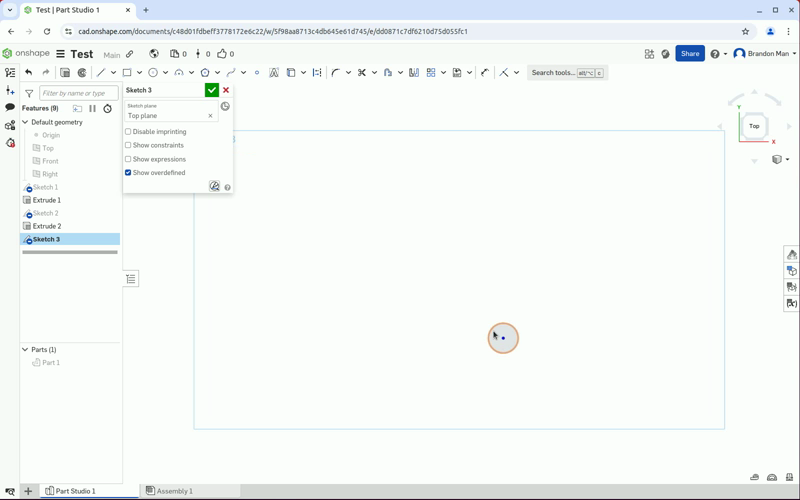
scroll(6)
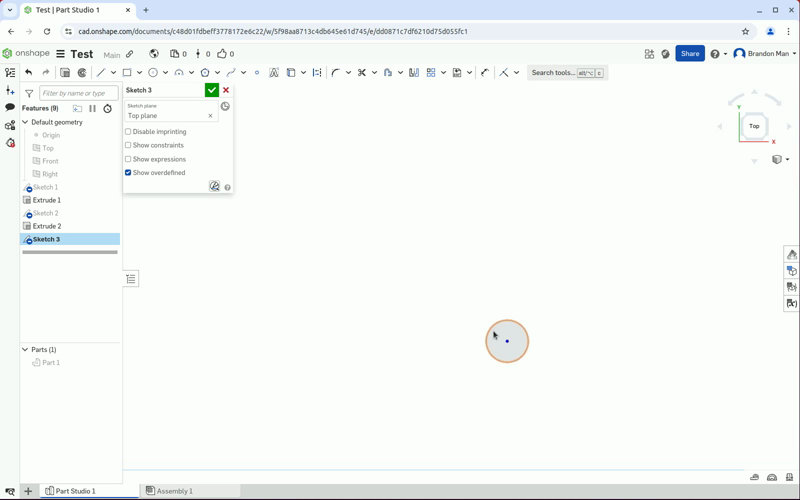
scroll(6)
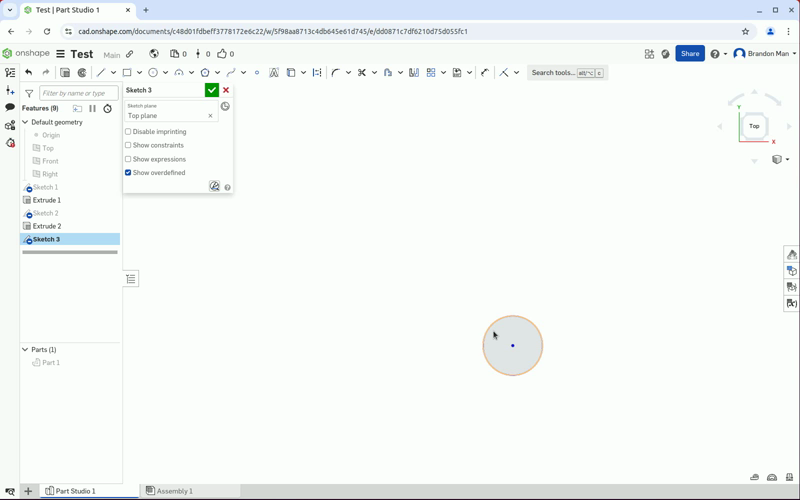
scroll(6)
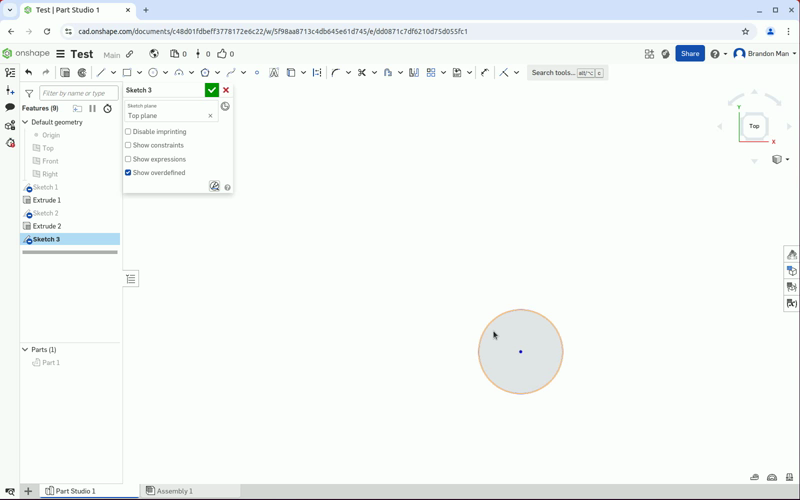
scroll(6)
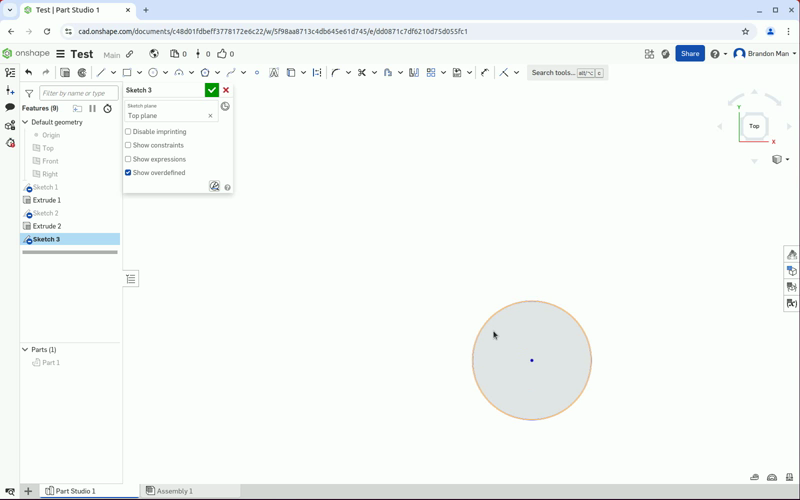
scroll(6)
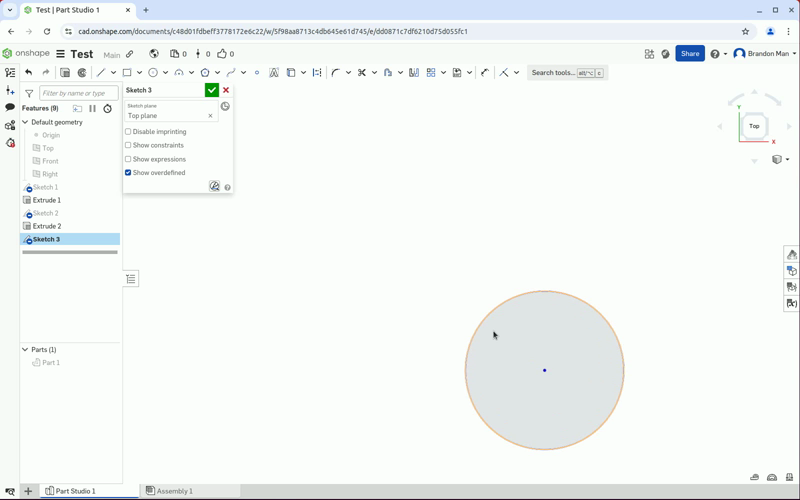
scroll(6)
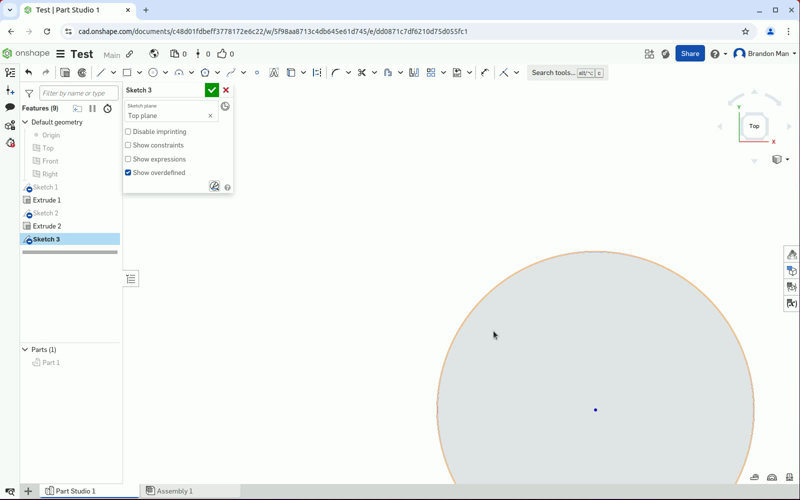
click(493, 330)
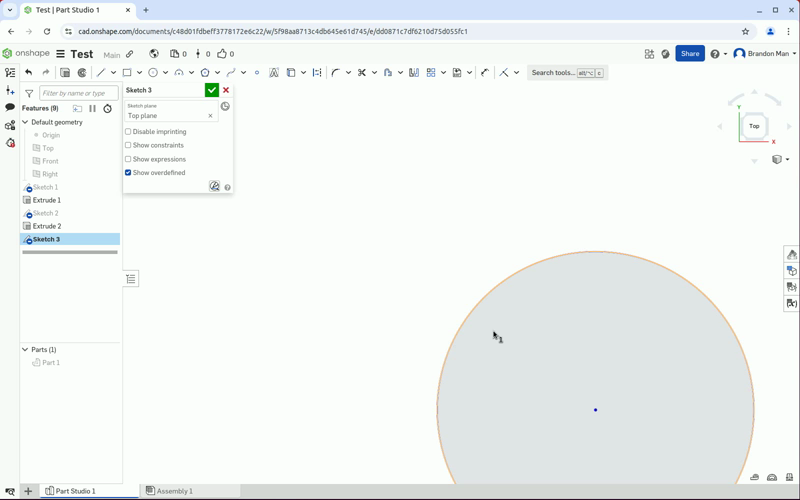
scroll(-6)
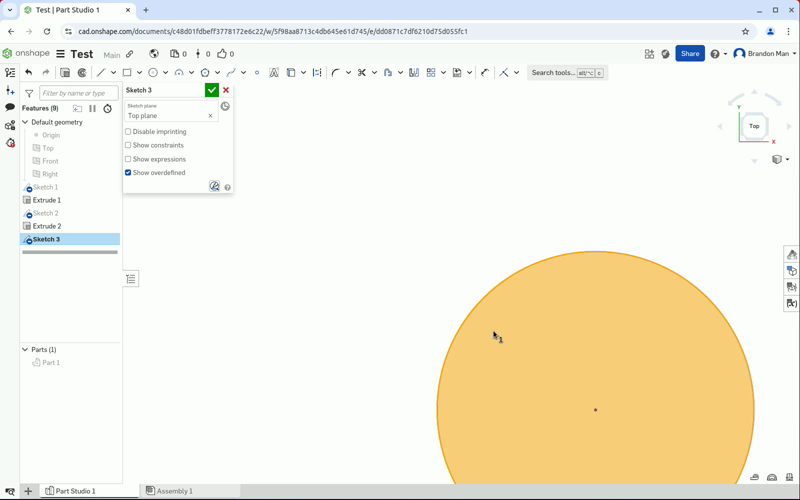
scroll(-6)
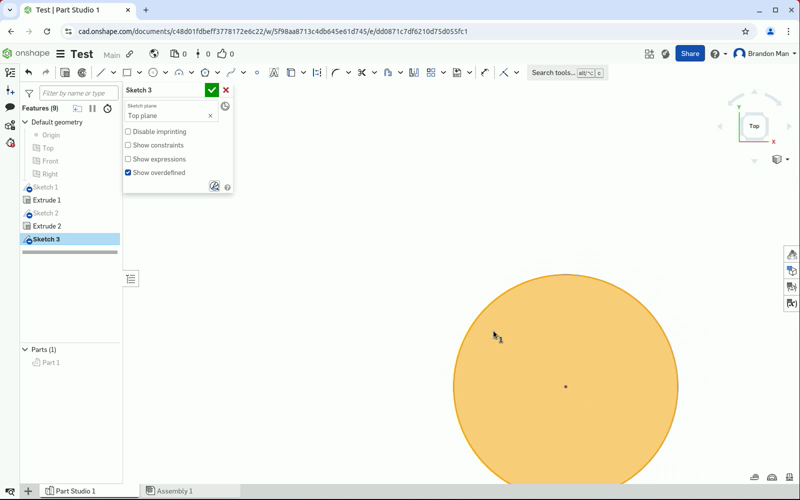
scroll(-6)
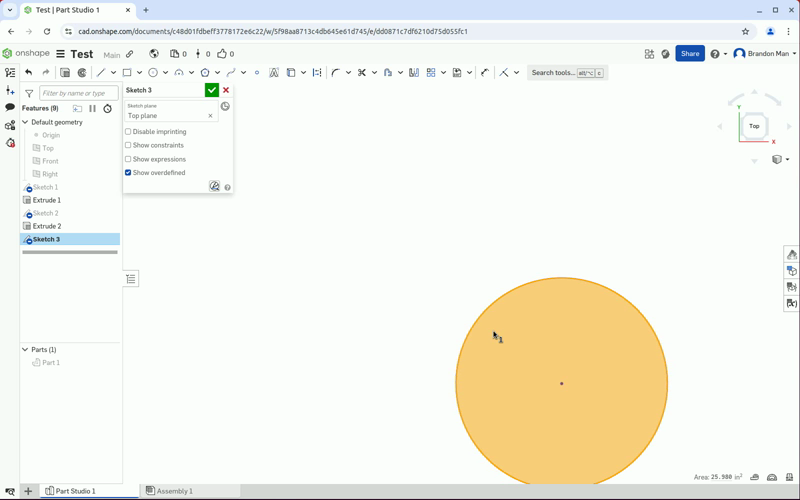
scroll(-6)
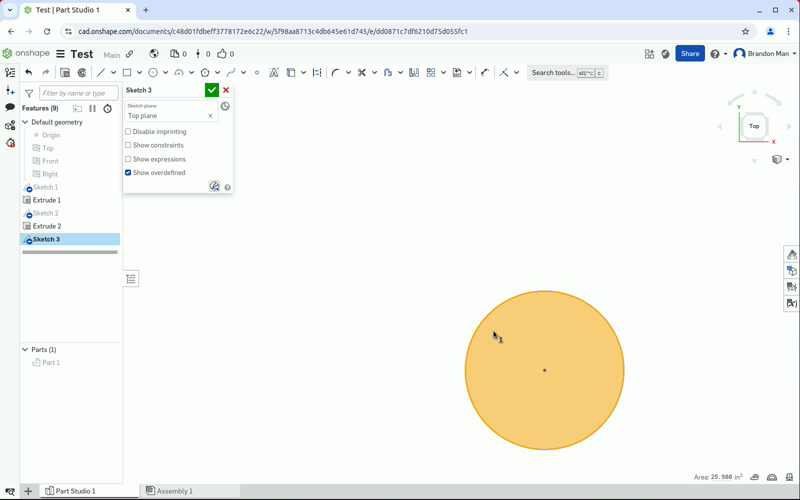
scroll(-6)
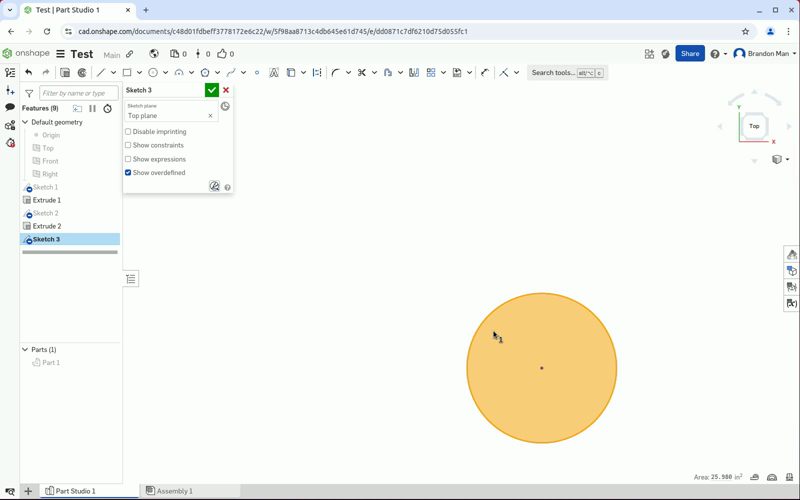
scroll(-6)
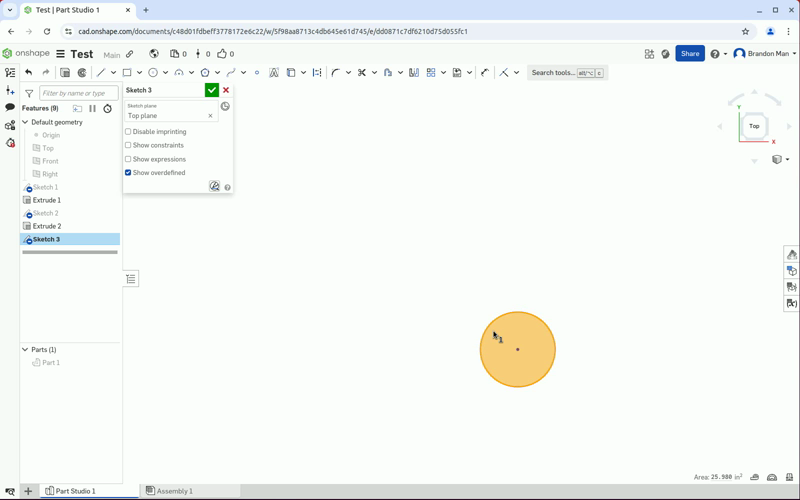
scroll(-6)
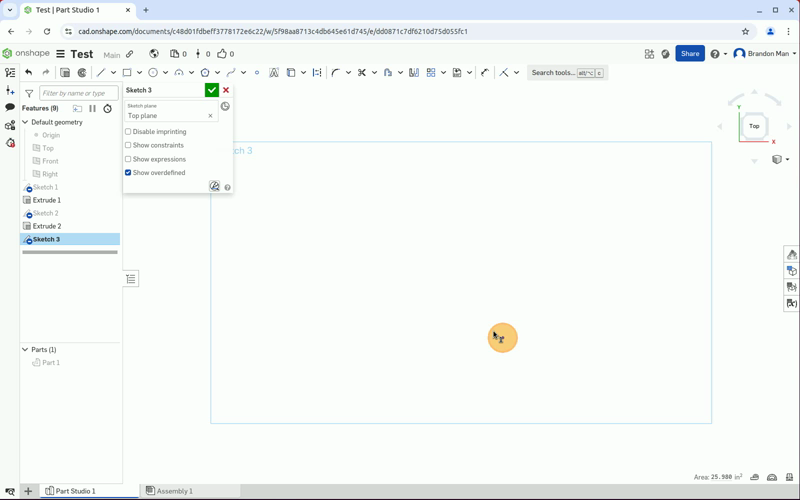
mouse_move(73, 352)
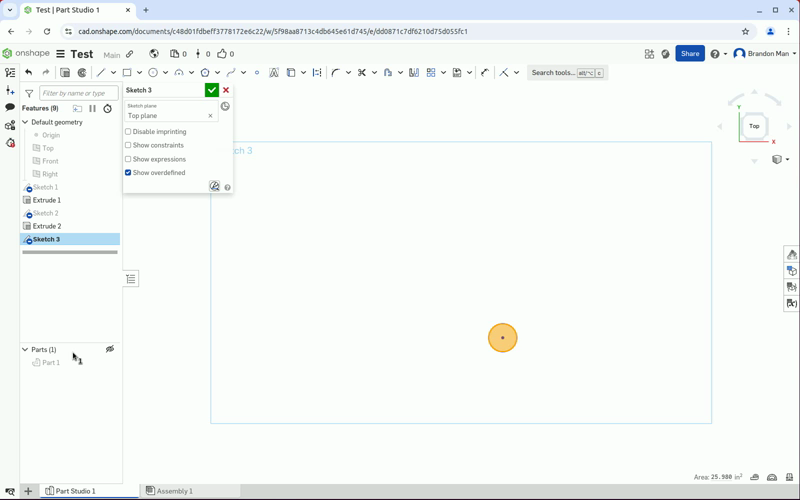
key(shift+y)
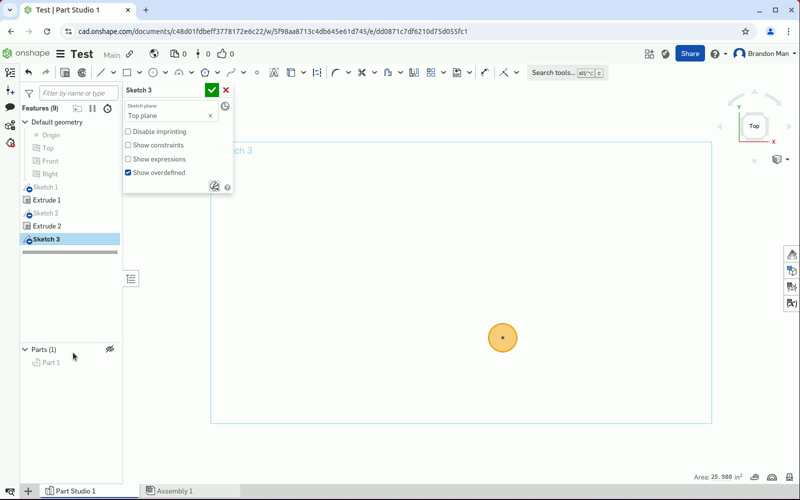
key(shift+e)
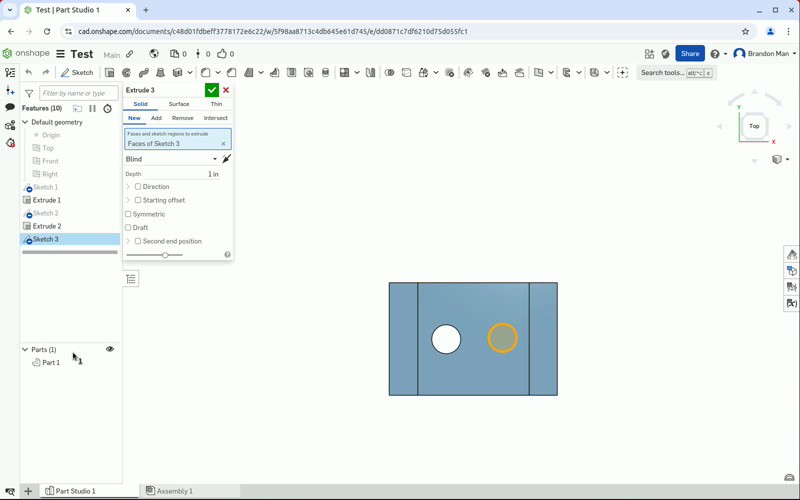
mouse_move(143, 106)
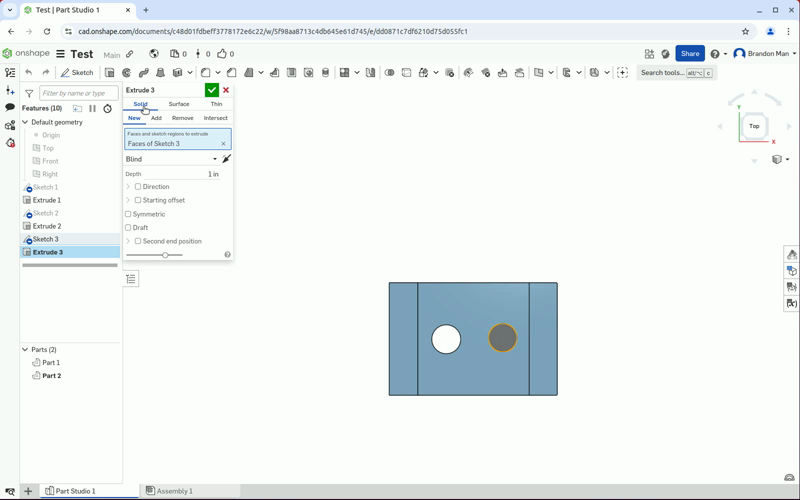
click(143, 106)
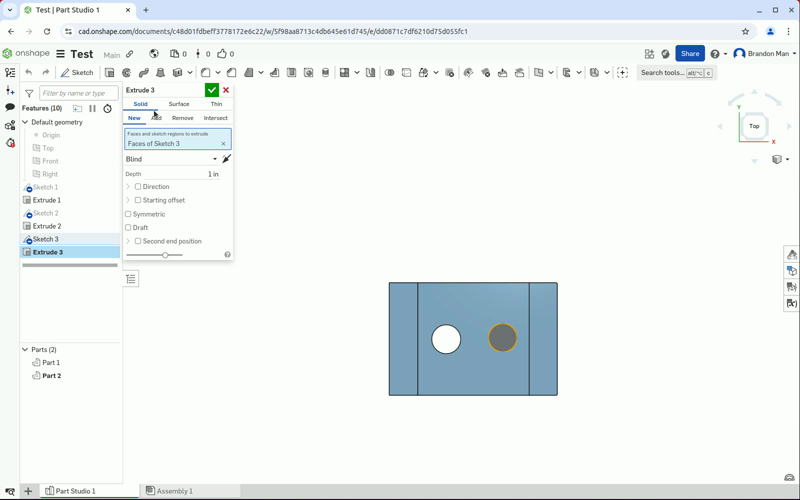
mouse_move(186, 120)
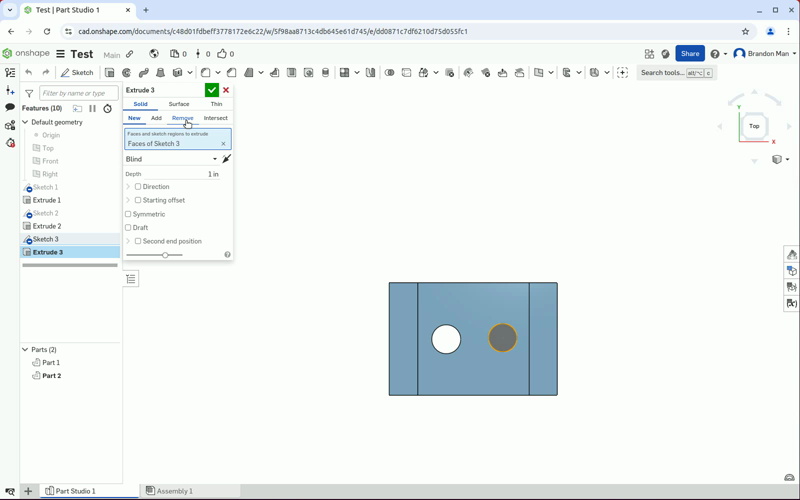
click(186, 120)
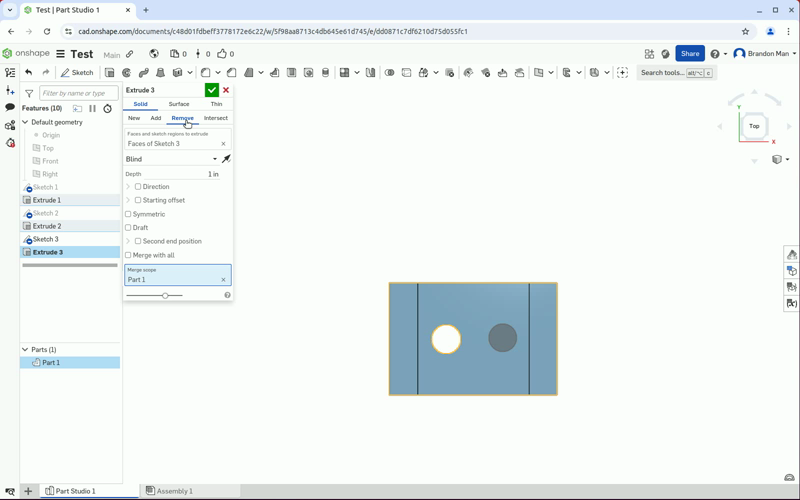
key(tab, 4)
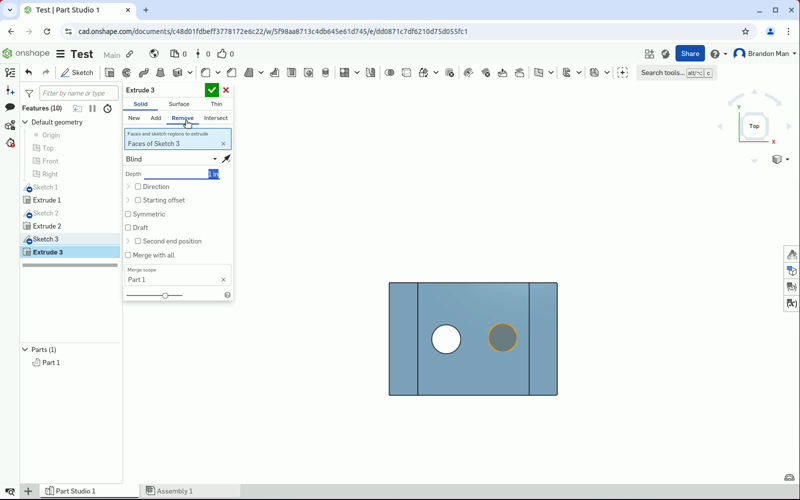
text(28.885)
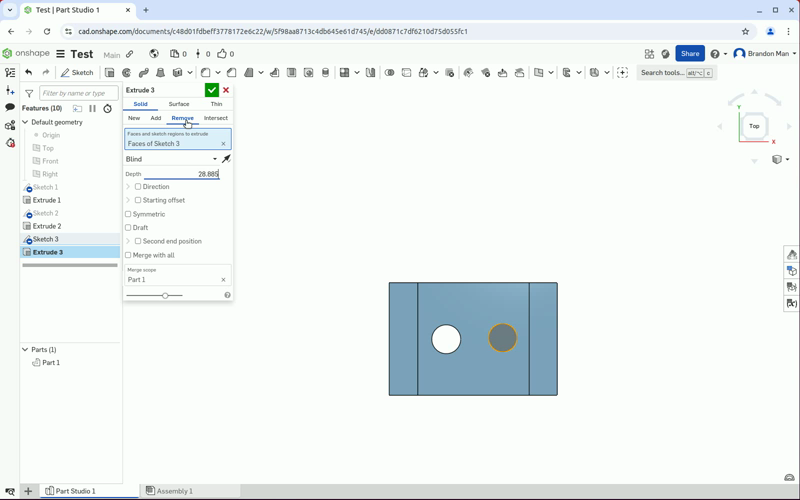
key(tab, 6)
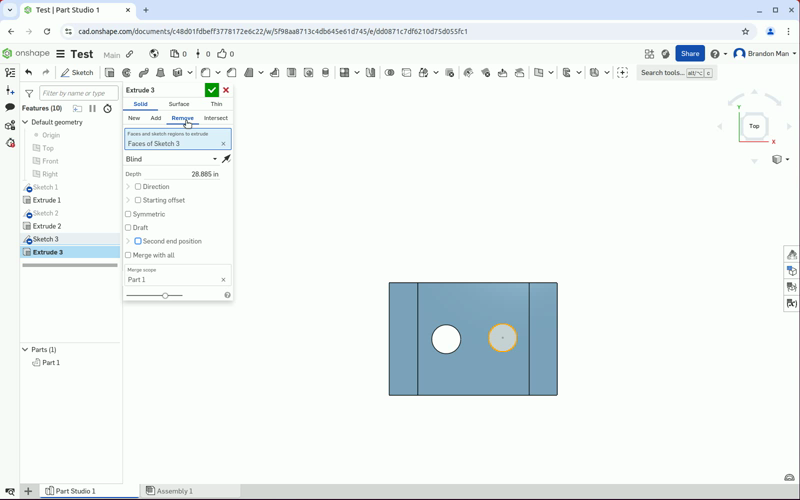
key(space)
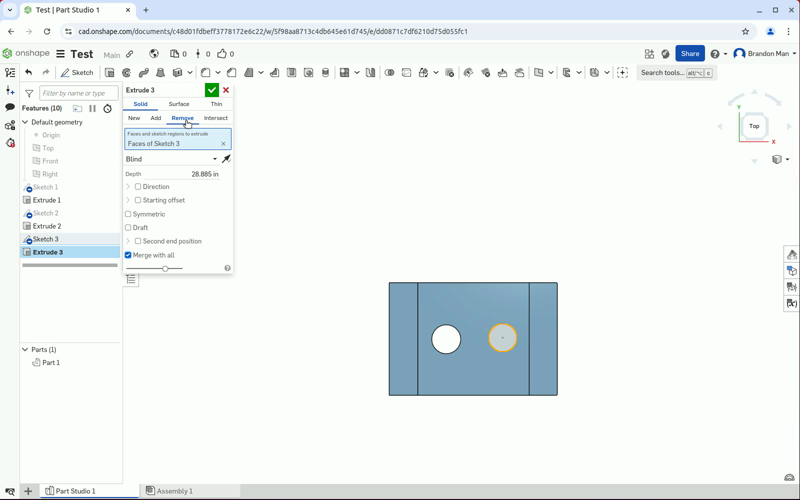
key(enter)
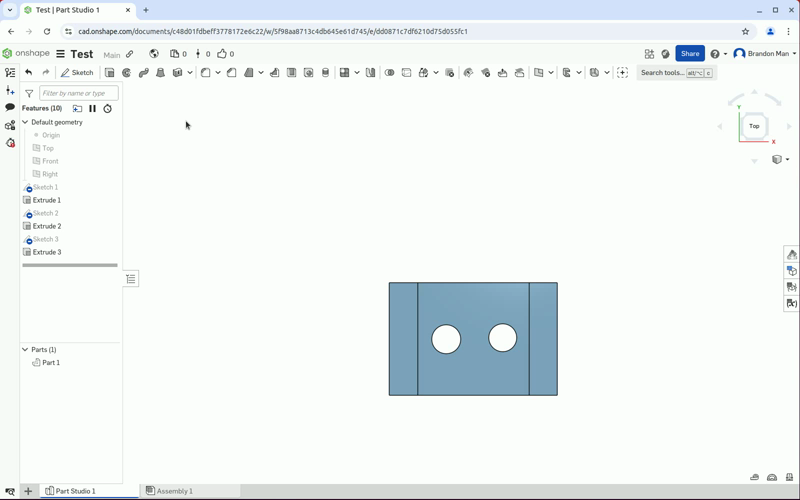
key(shift+h)
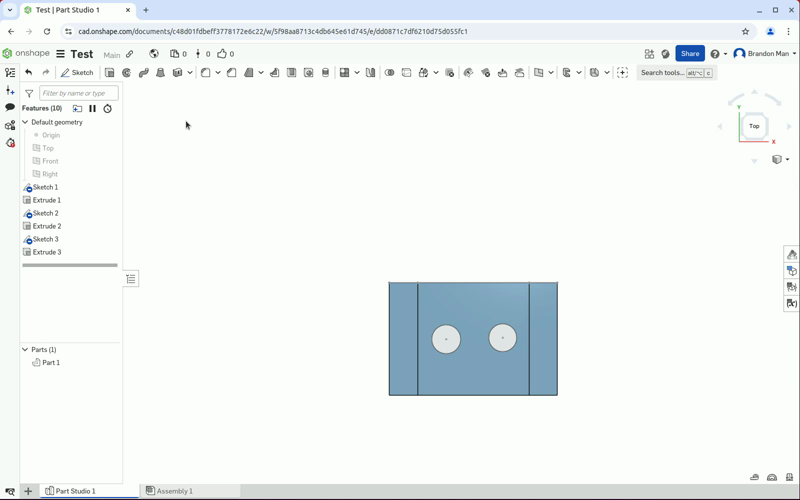
key(shift+h)
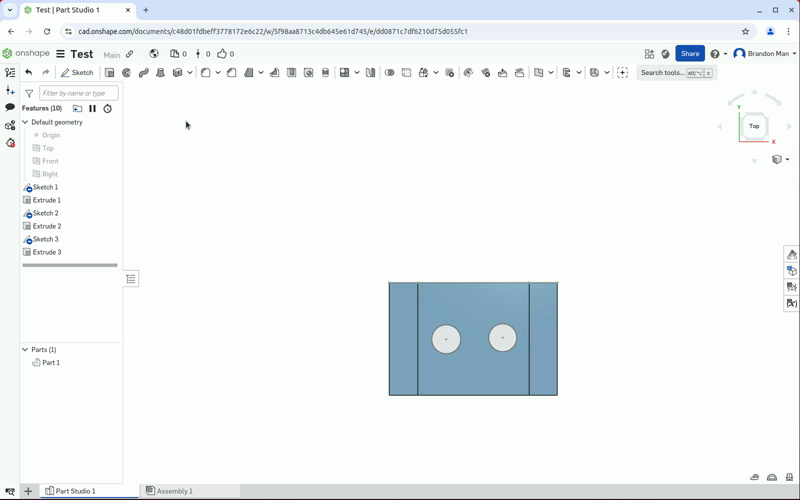
key(shift+7)
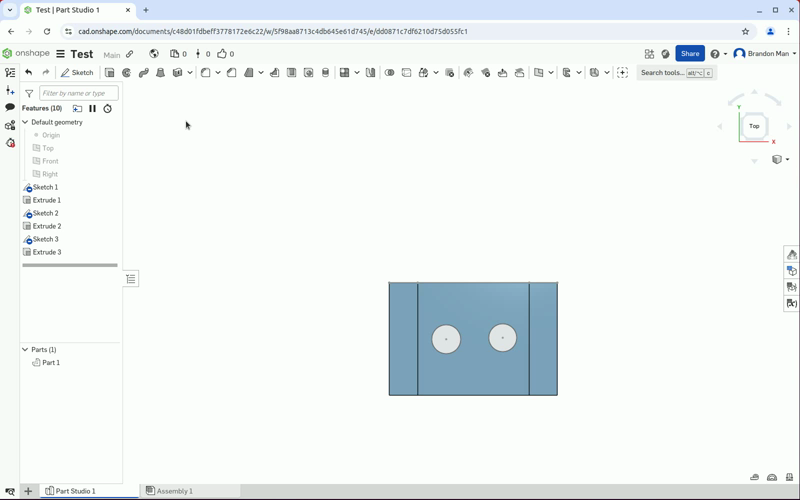
key(up, 3)
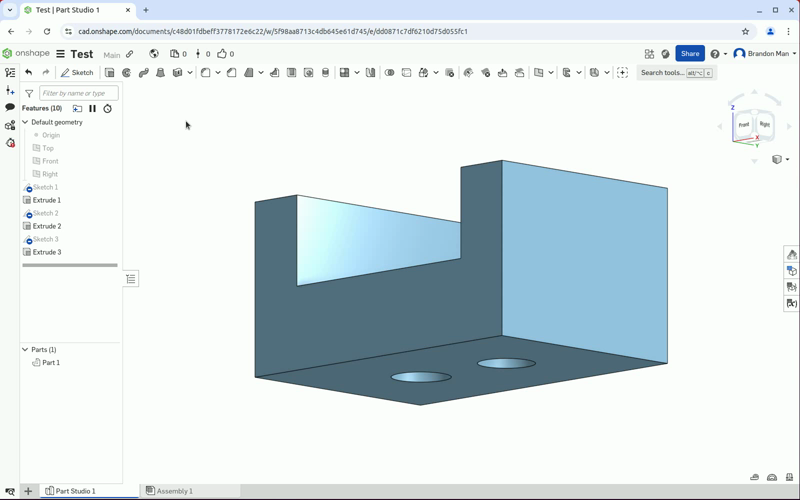
key(left, 3)
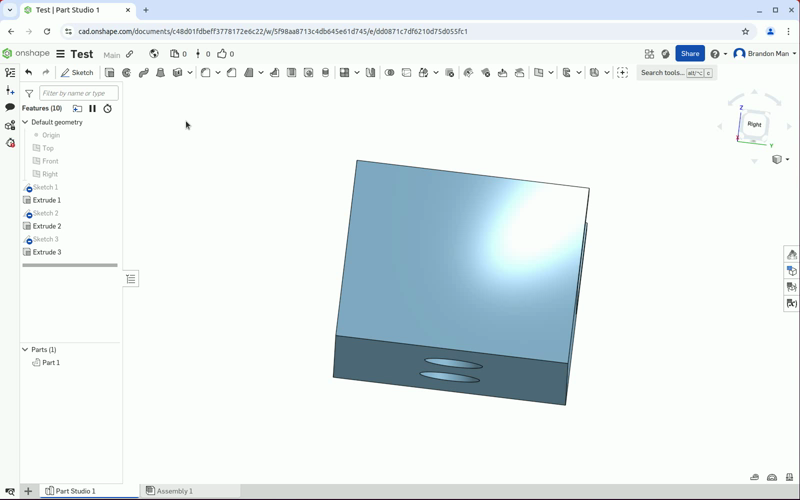
key(right, 3)
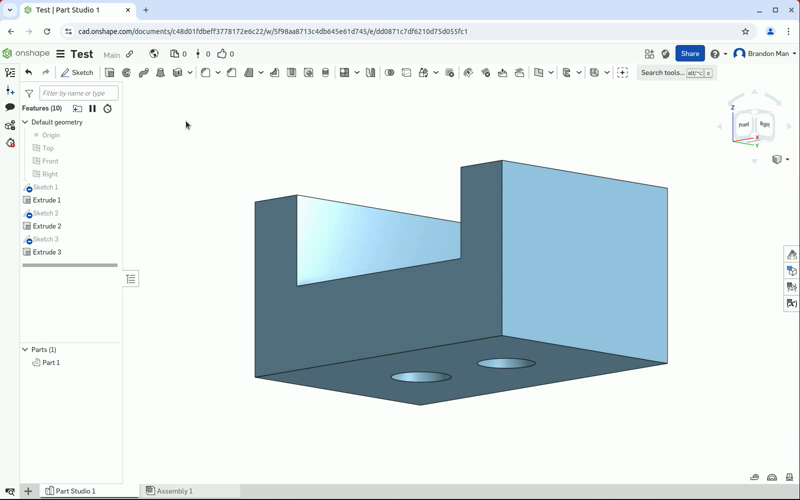
key(down, 3)
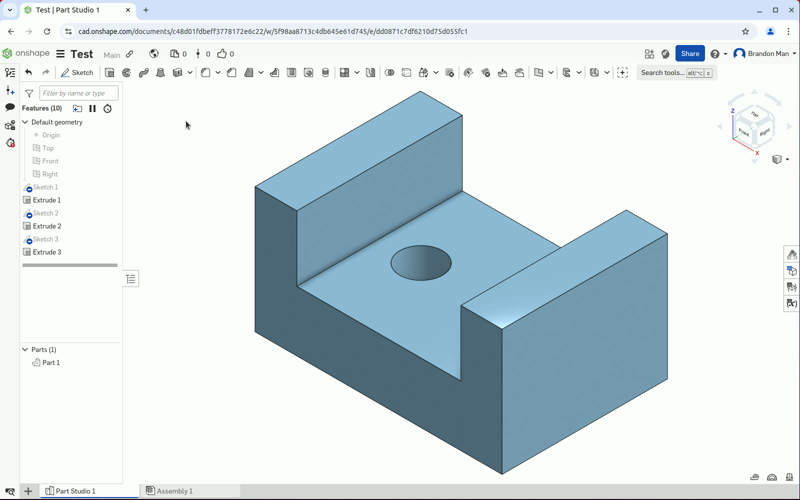
mouse_move(73, 189)
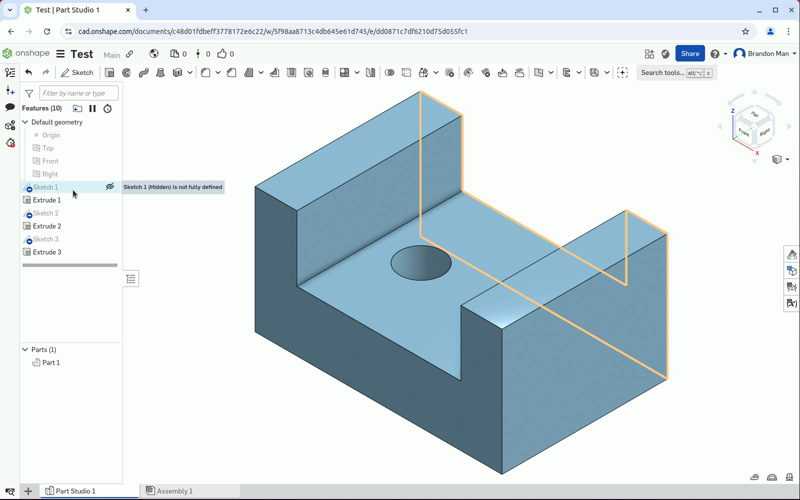
click(73, 189)